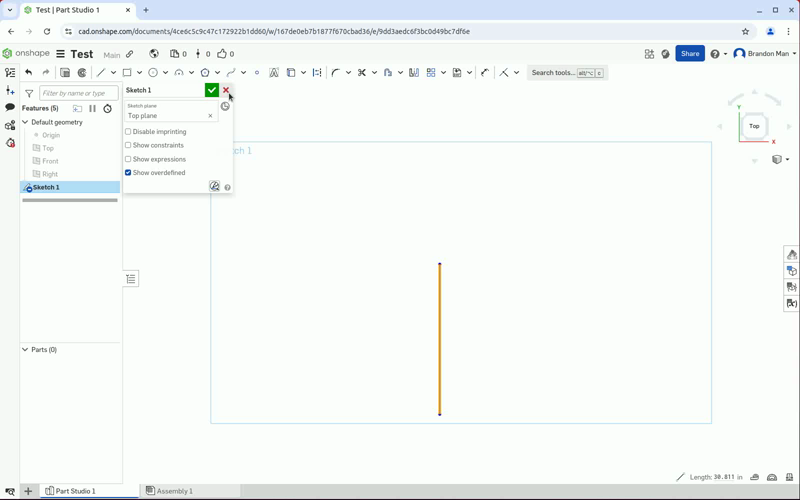
key(shift+h)
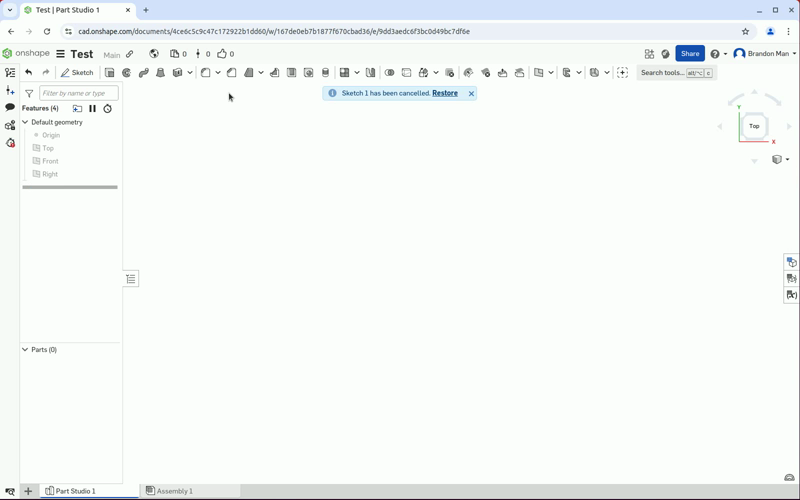
mouse_move(73, 352)
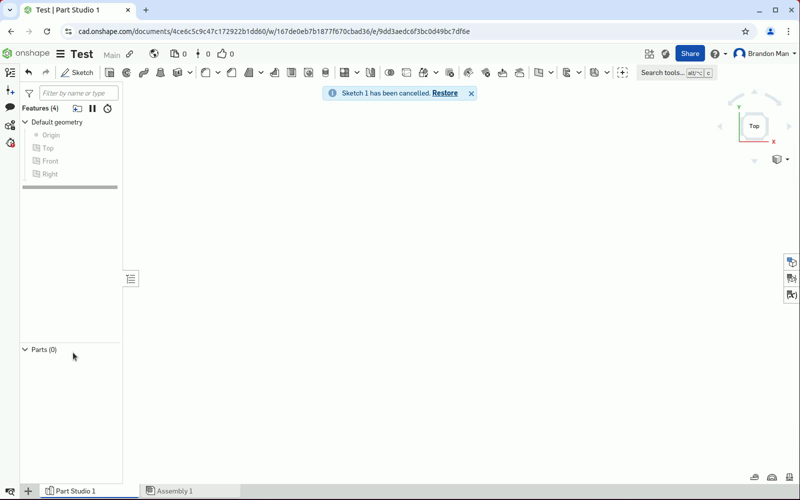
key(y)
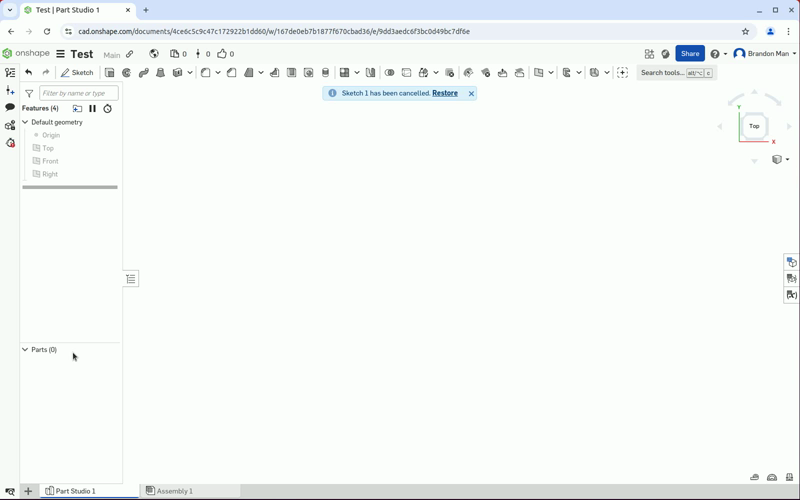
key(shift+p)
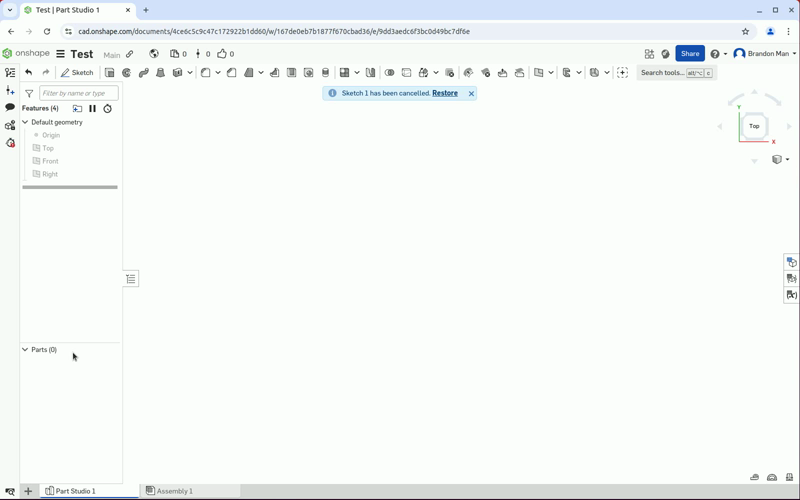
key(space)
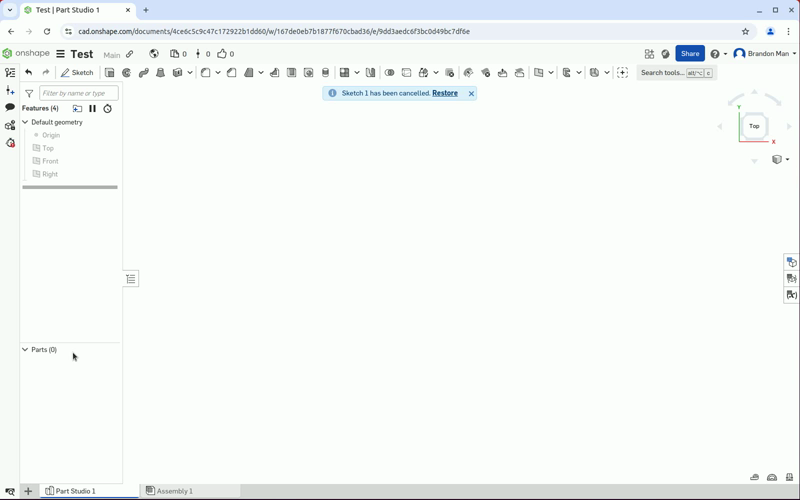
key_down(shift)
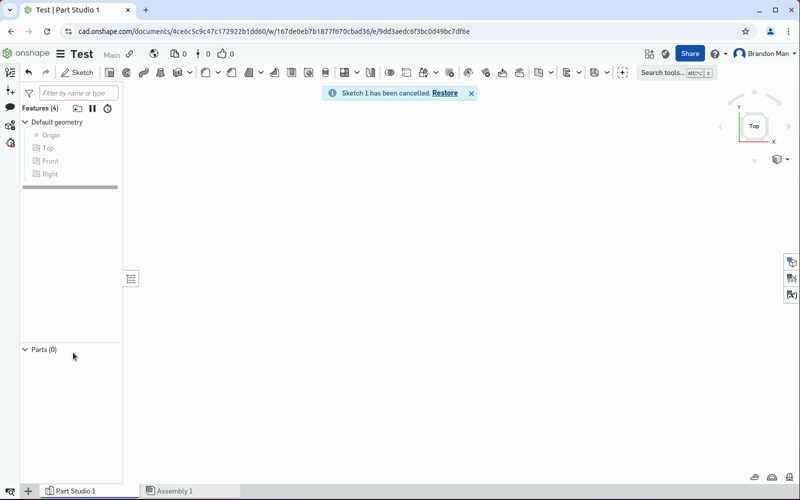
key(up)
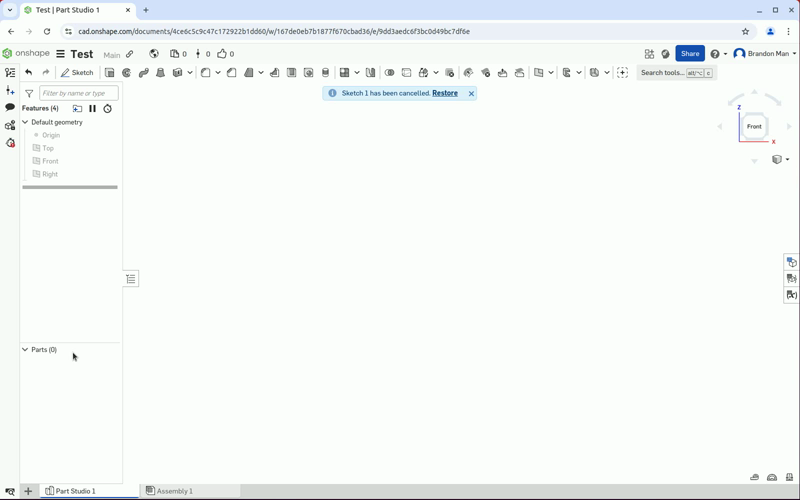
key_up(shift)
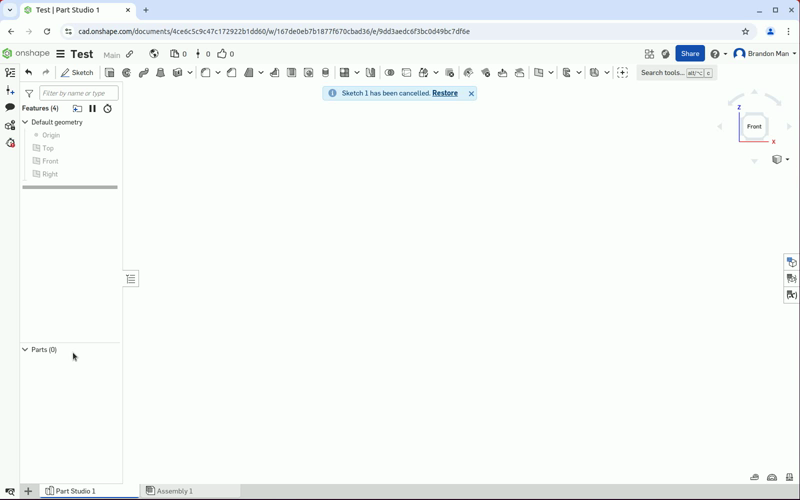
mouse_move(73, 352)
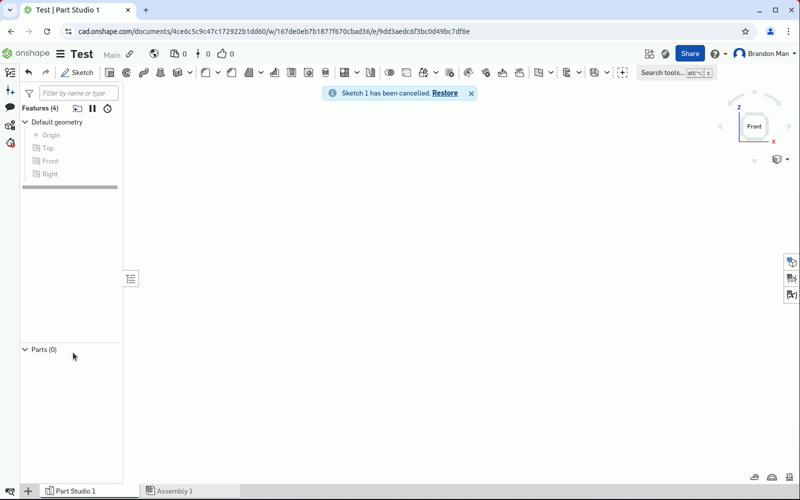
key(shift+y)
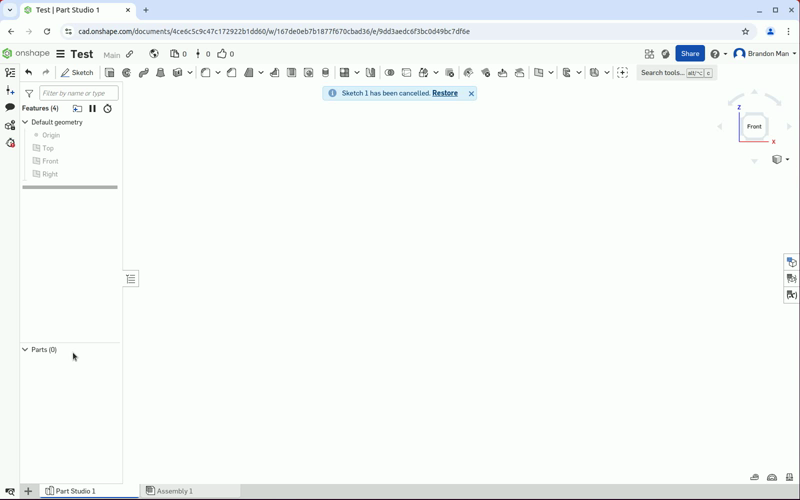
key(shift+s)
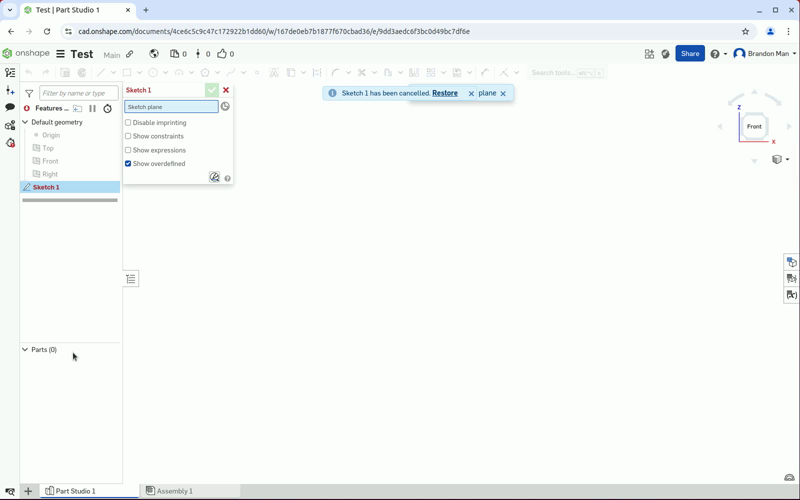
mouse_move(73, 163)
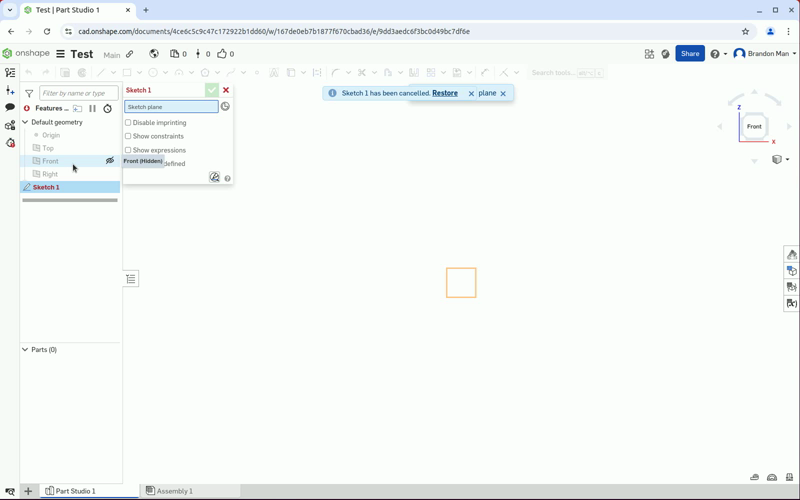
click(73, 163)
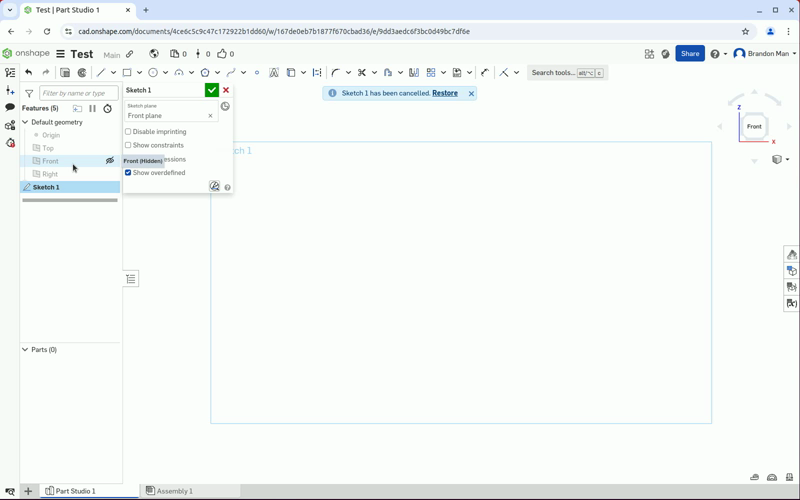
mouse_move(73, 352)
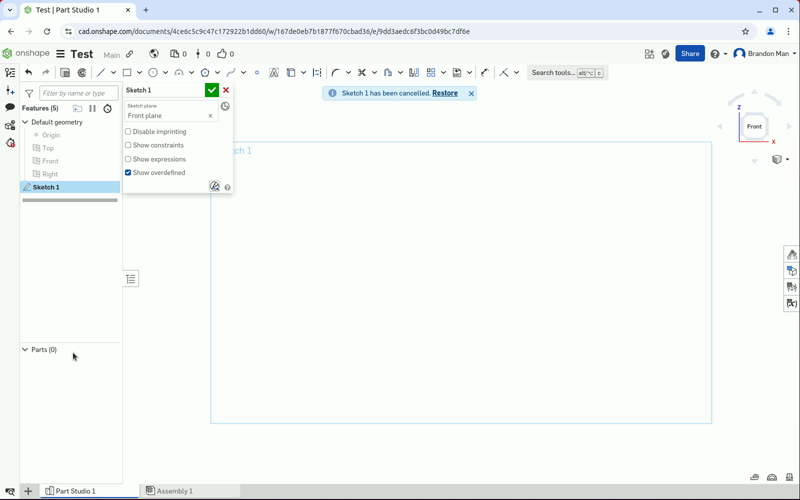
key(y)
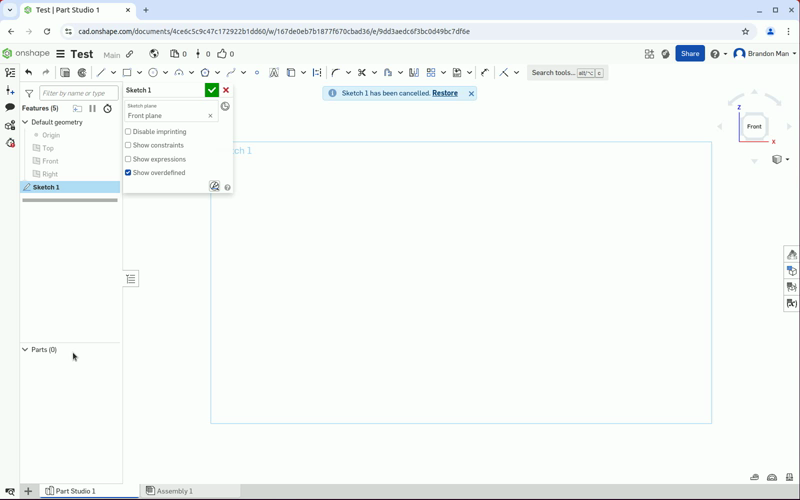
key(l)
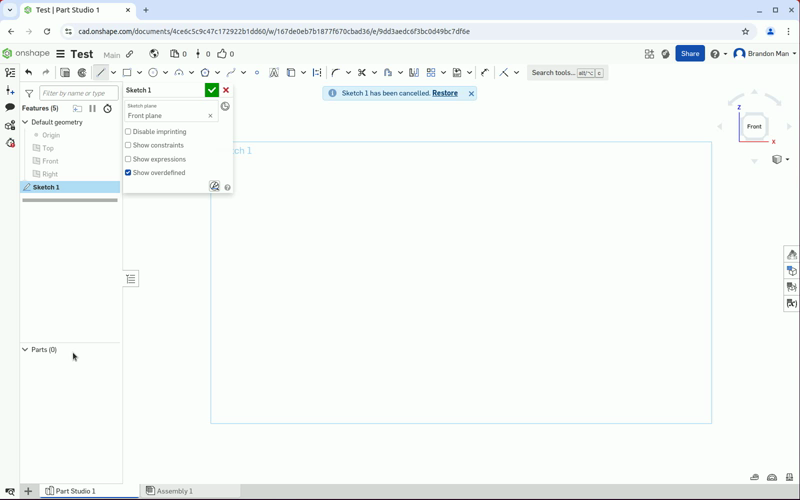
key_down(shift)
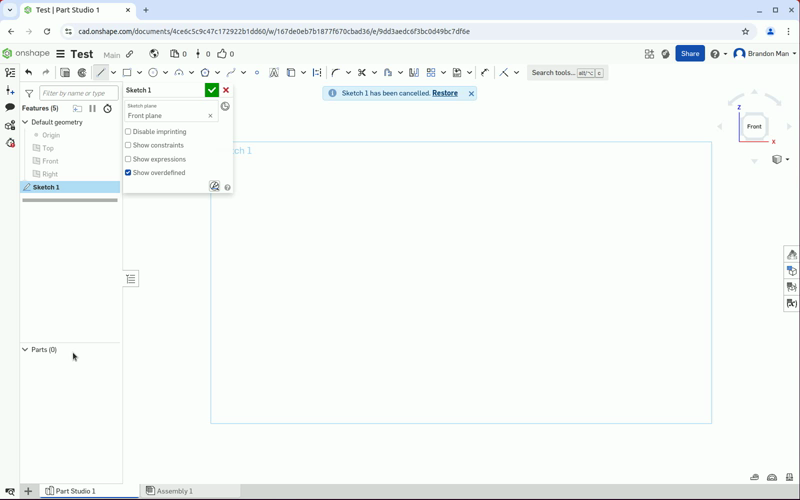
mouse_move(356, 282)
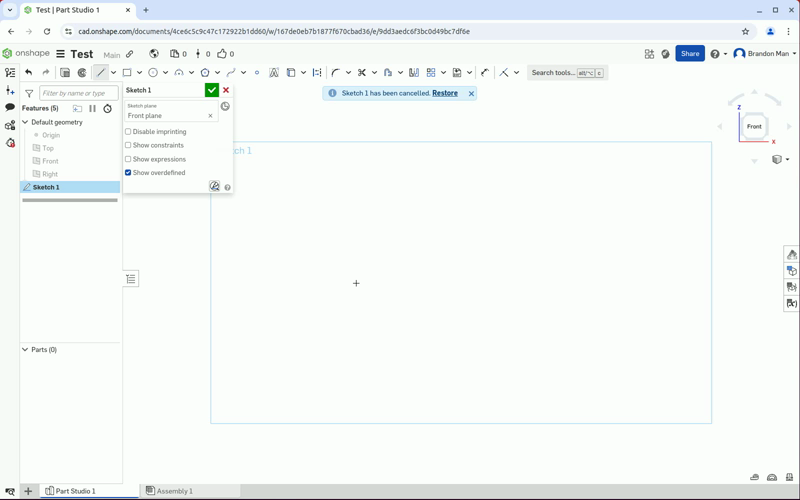
click(356, 282)
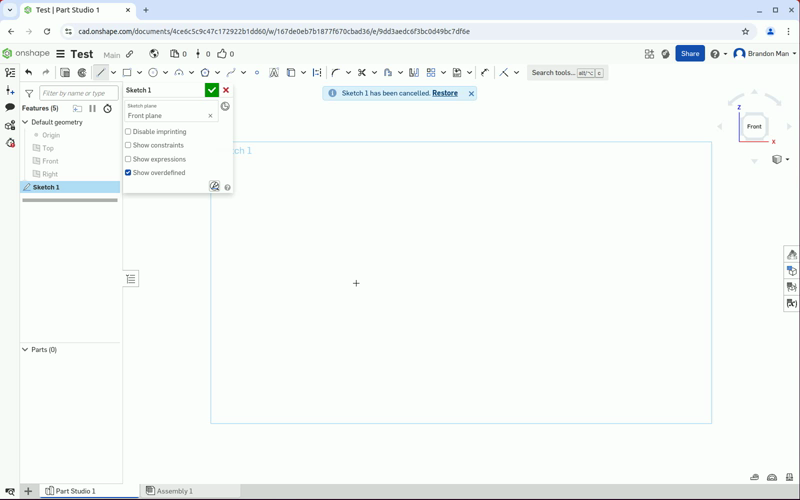
key_up(shift)
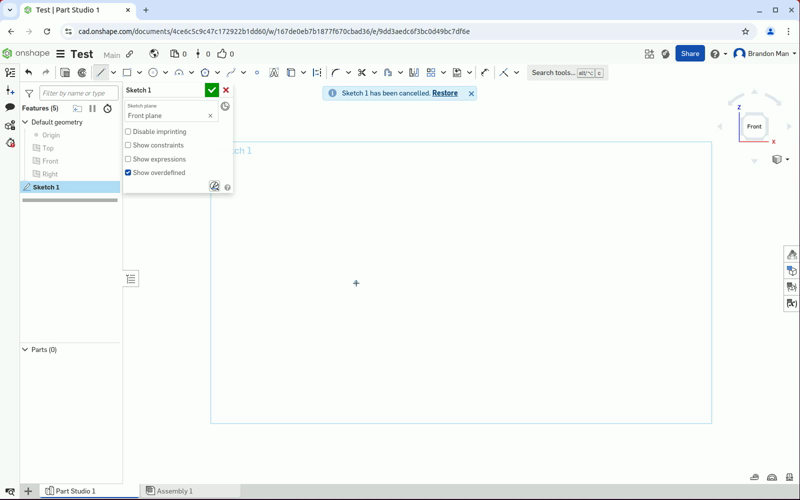
key_down(shift)
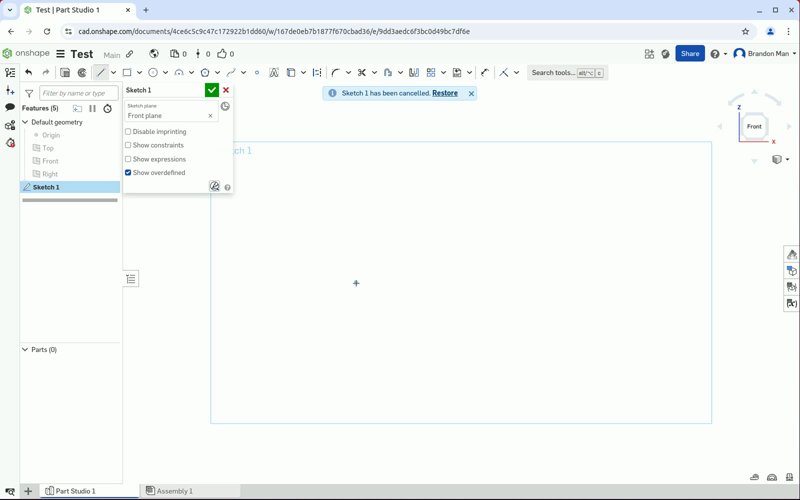
mouse_move(460, 282)
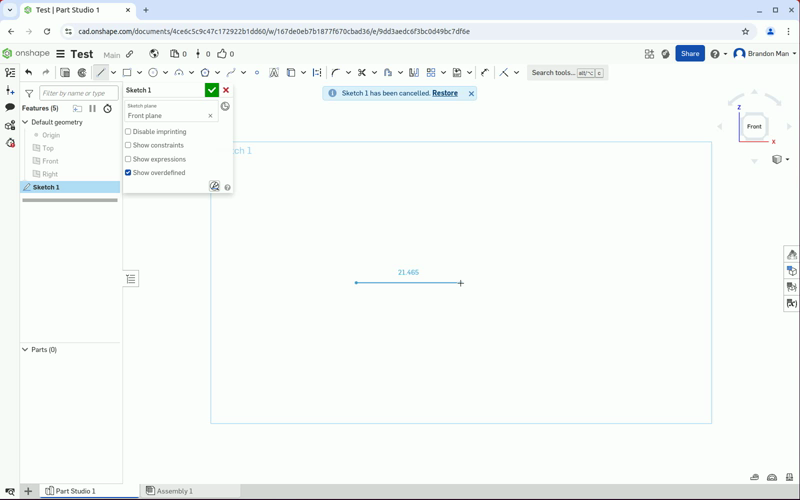
click(460, 282)
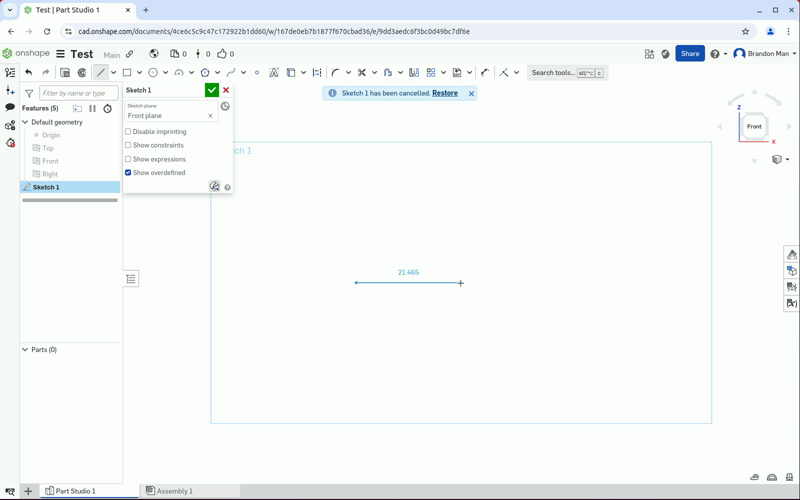
key_up(shift)
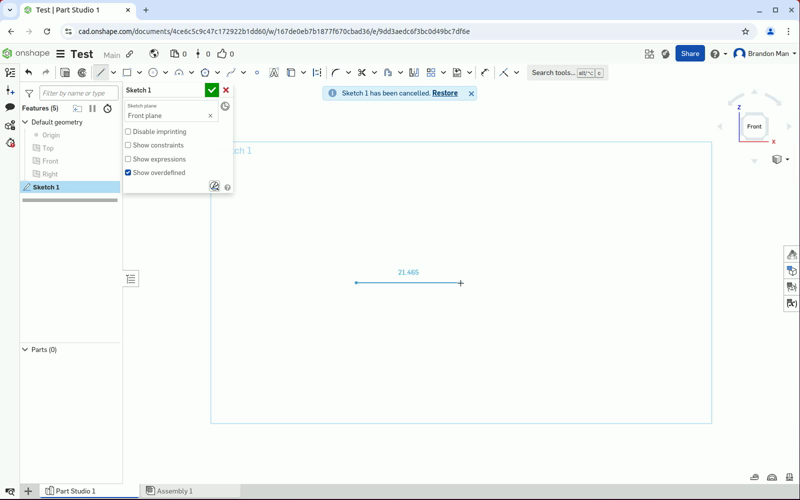
key_down(shift)
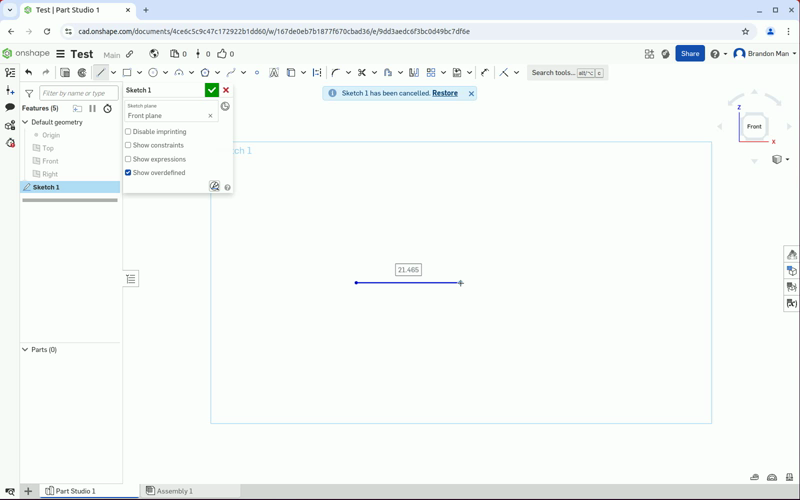
mouse_move(460, 170)
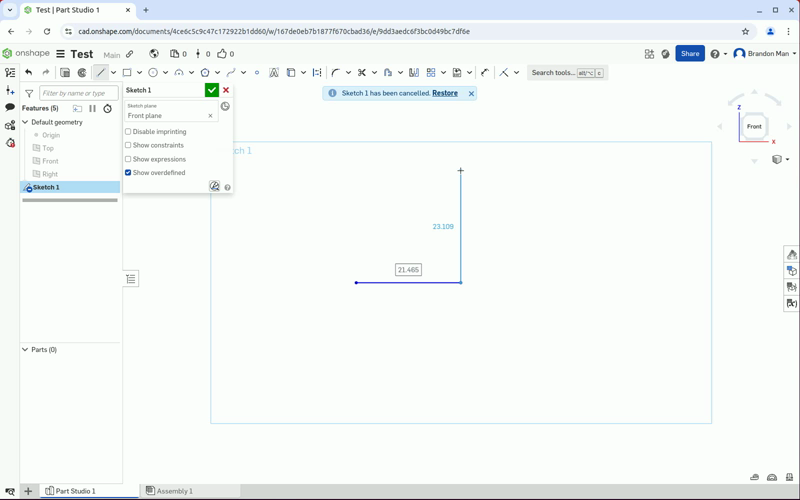
click(460, 170)
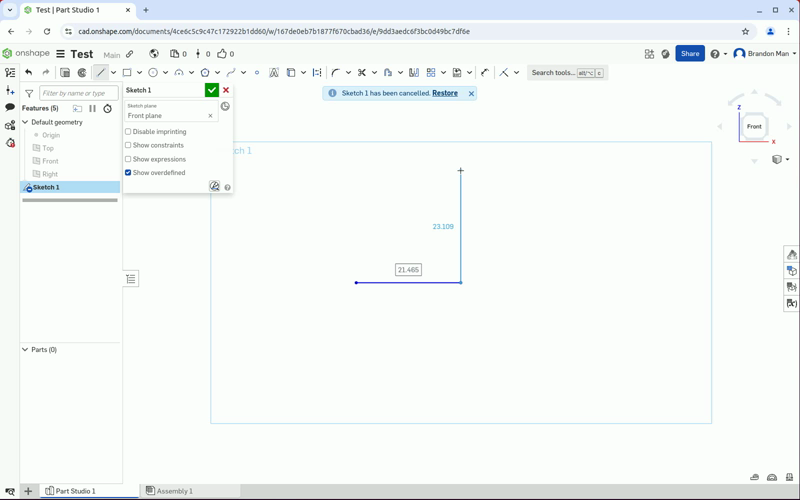
key_up(shift)
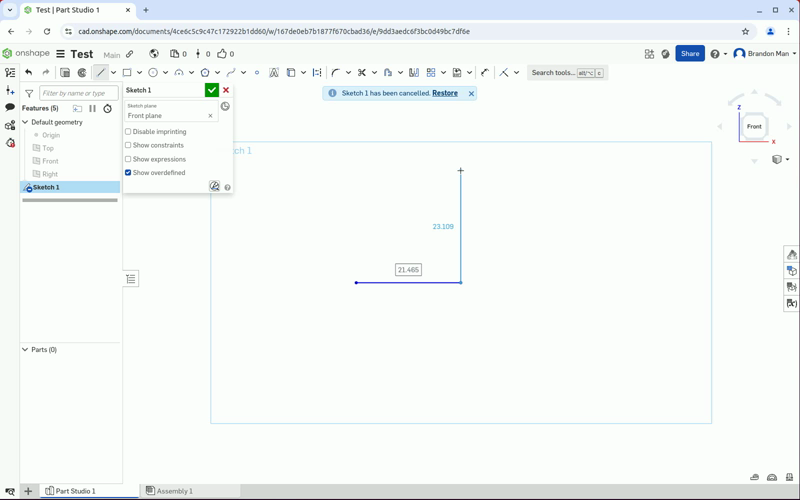
key_down(shift)
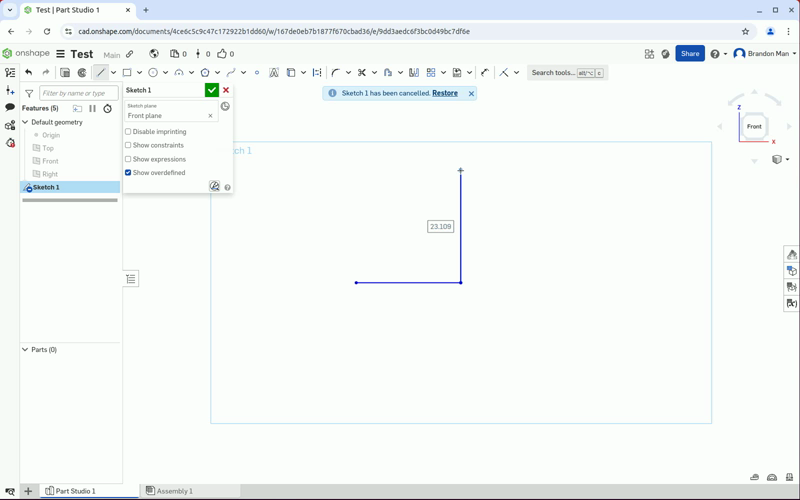
mouse_move(356, 282)
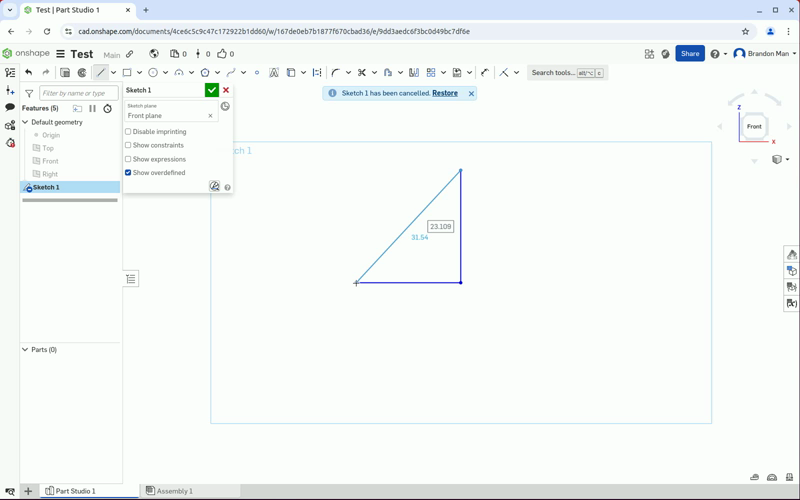
key_up(shift)
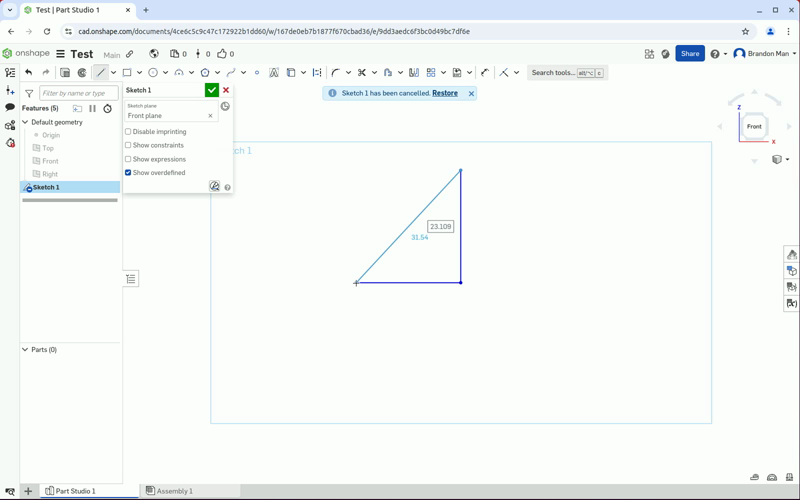
click(356, 282)
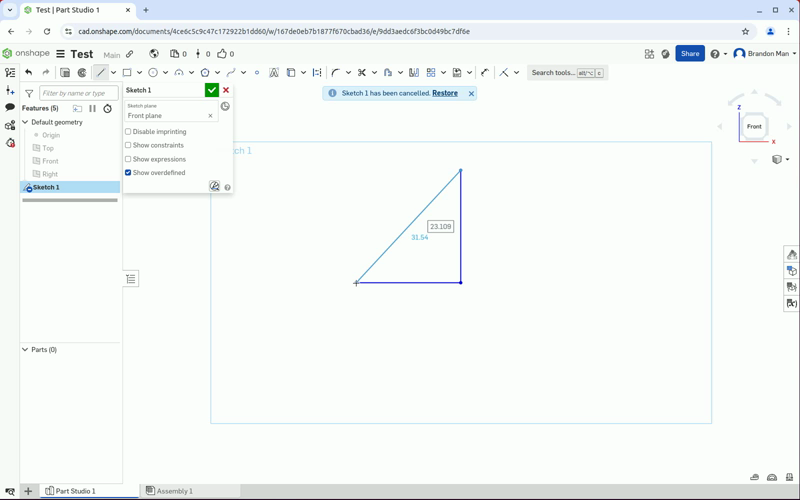
key(esc)
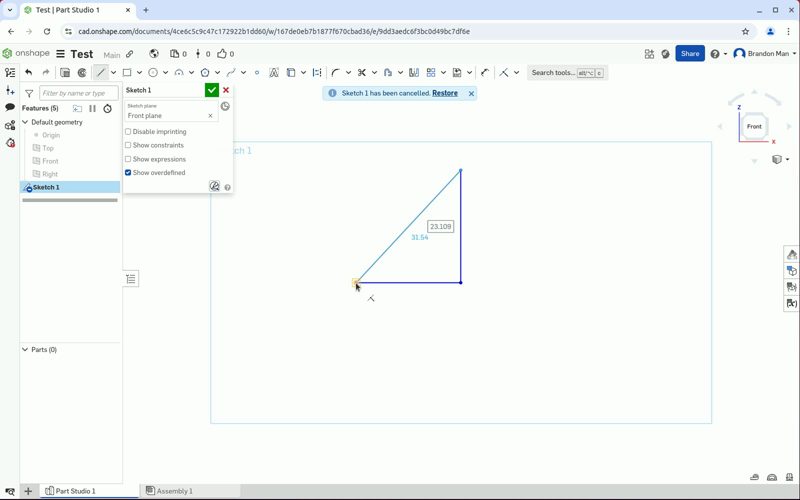
mouse_move(436, 267)
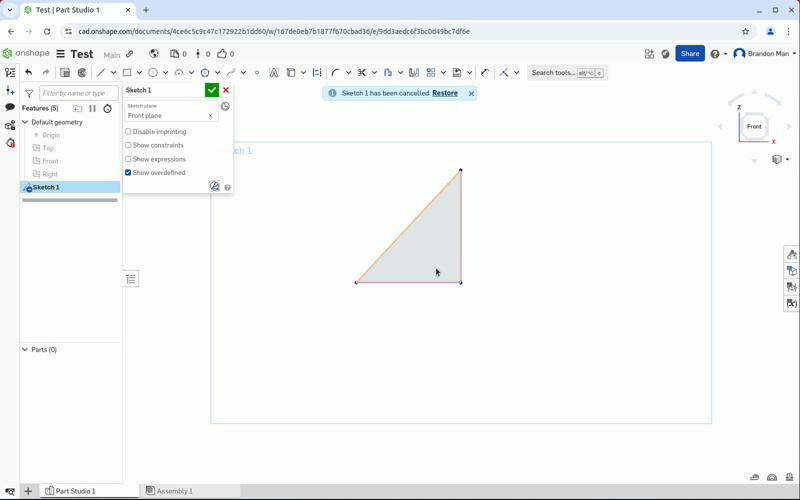
click(436, 267)
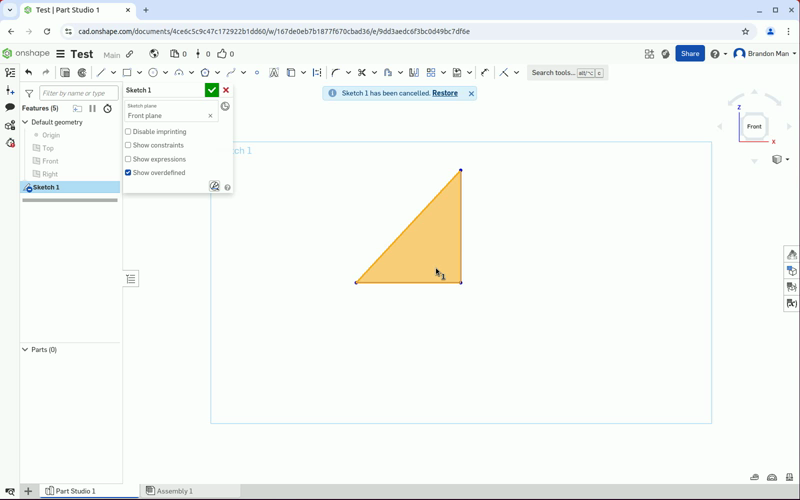
mouse_move(73, 352)
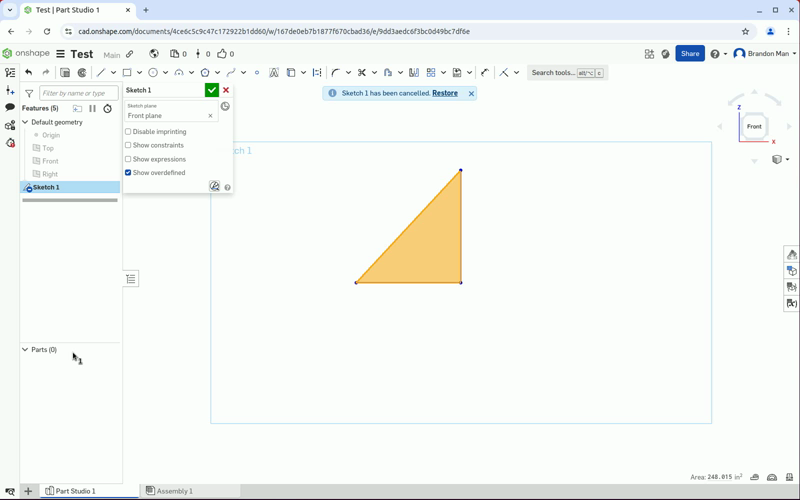
key(shift+y)
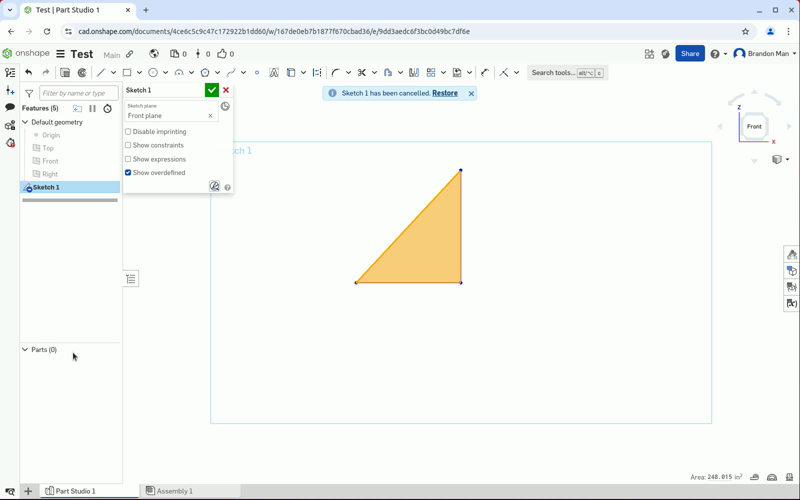
key(shift+e)
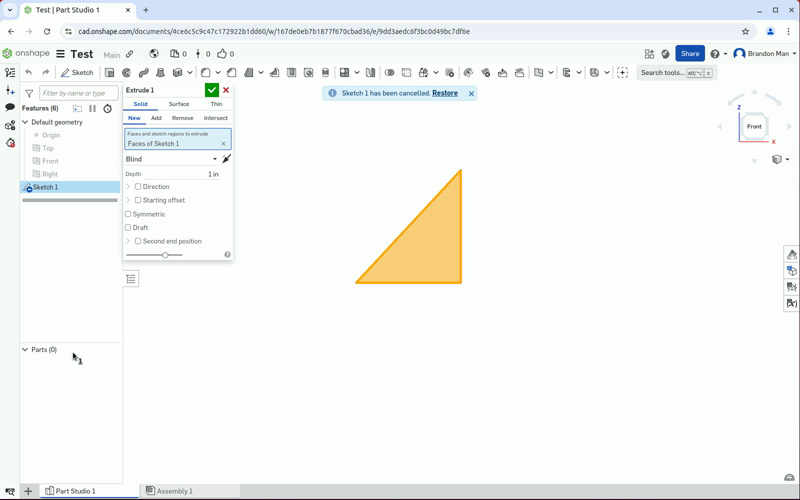
mouse_move(143, 106)
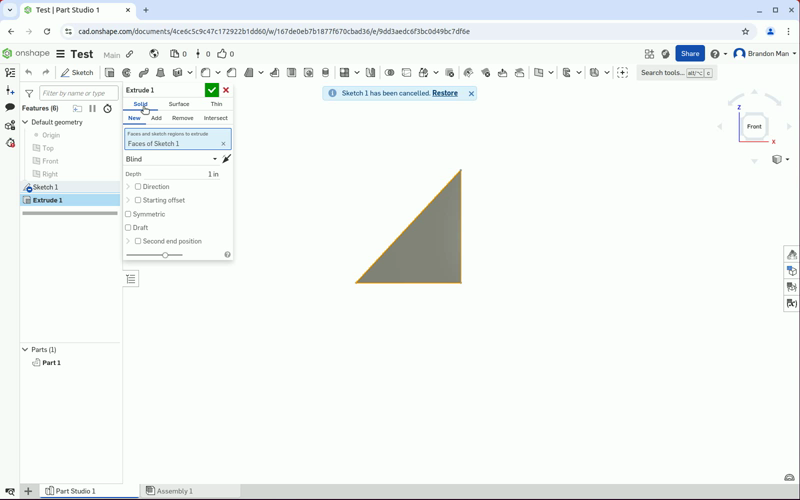
click(143, 106)
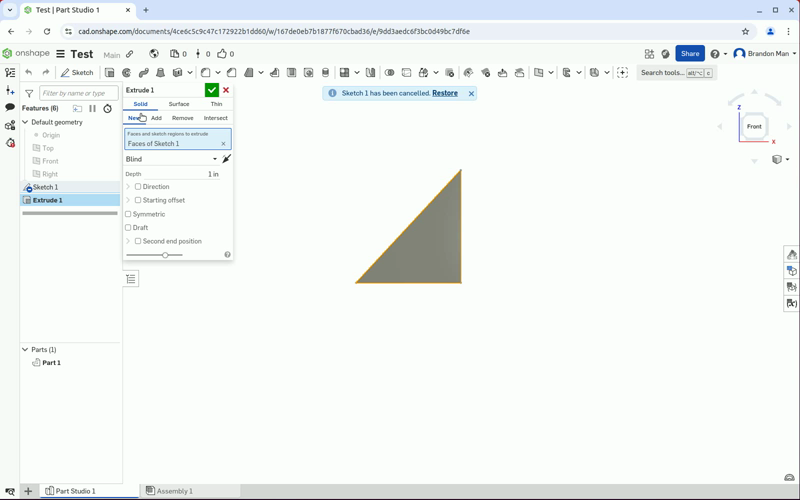
mouse_move(137, 120)
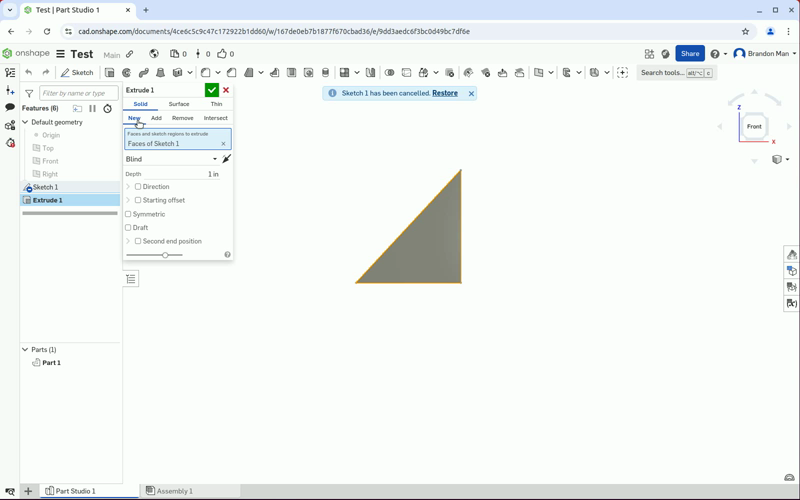
click(137, 120)
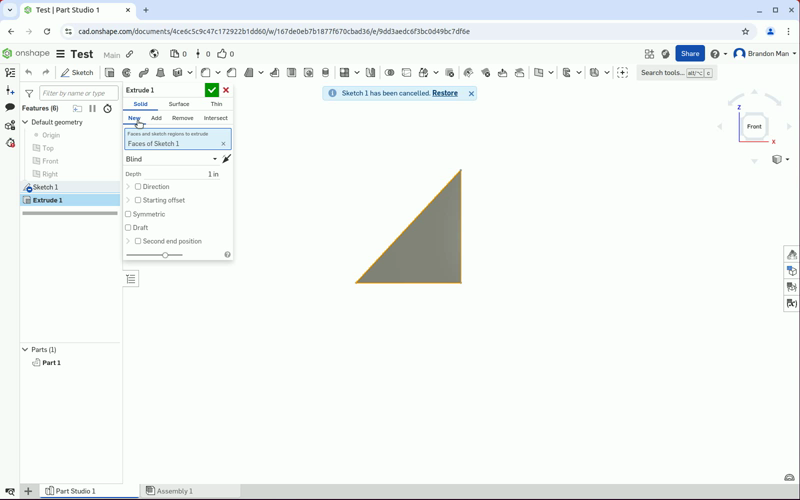
key(tab, 4)
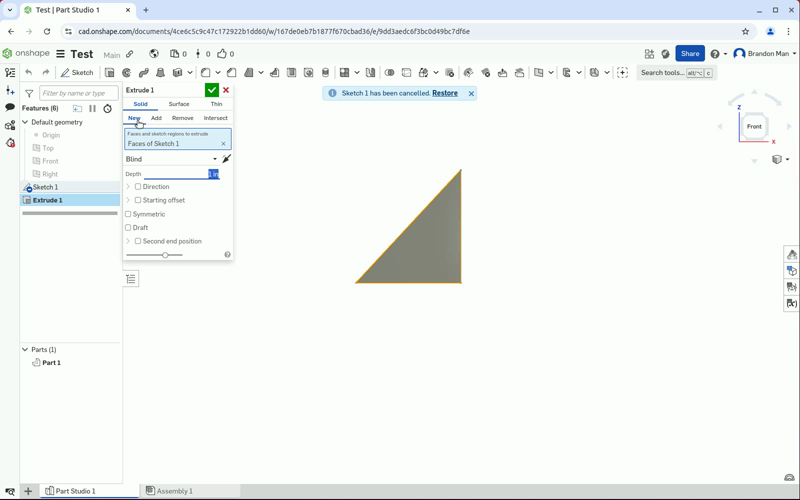
text(1.926)
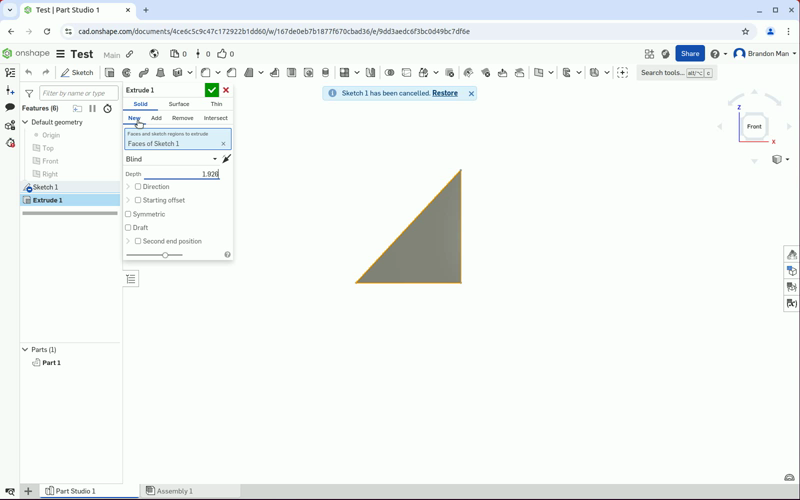
key(tab, 3)
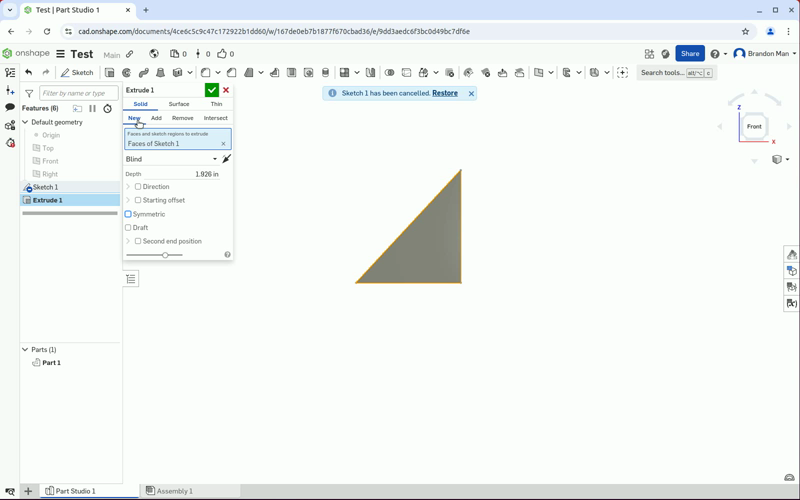
key(space)
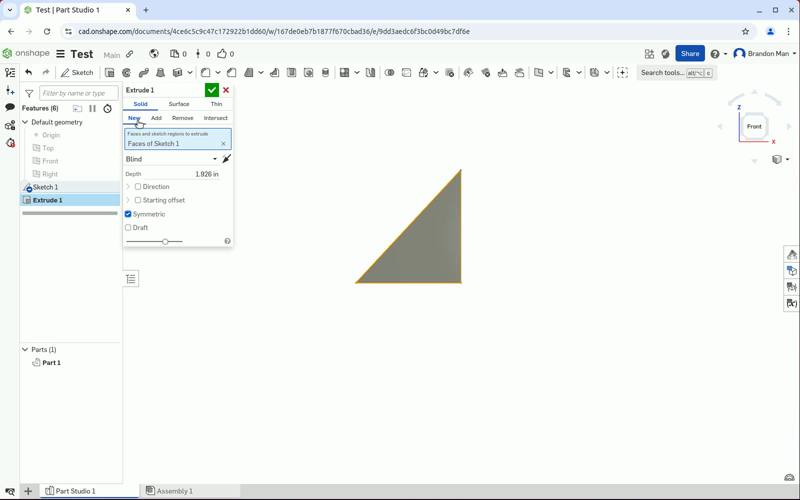
key(enter)
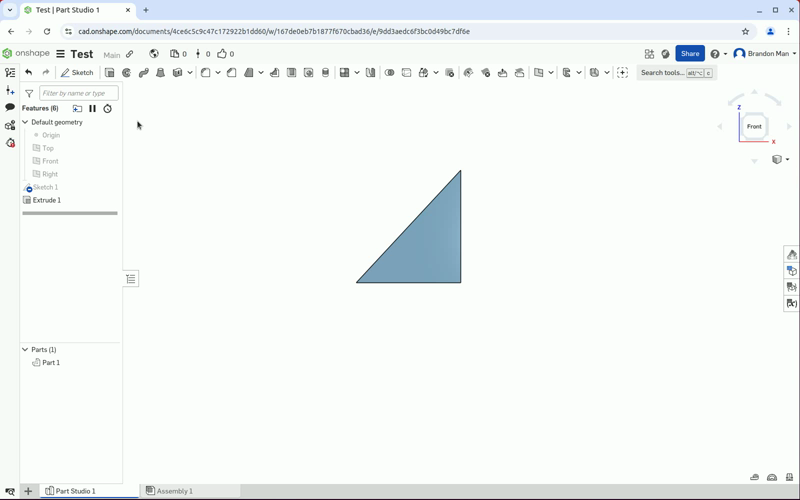
key(shift+h)
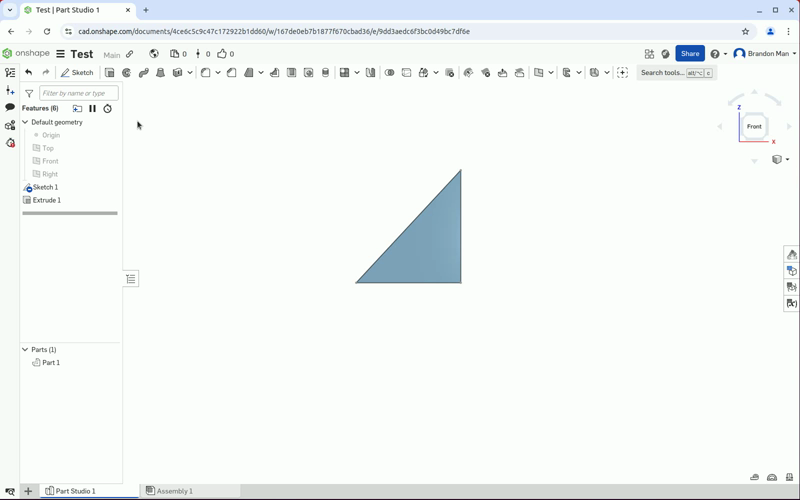
key(shift+h)
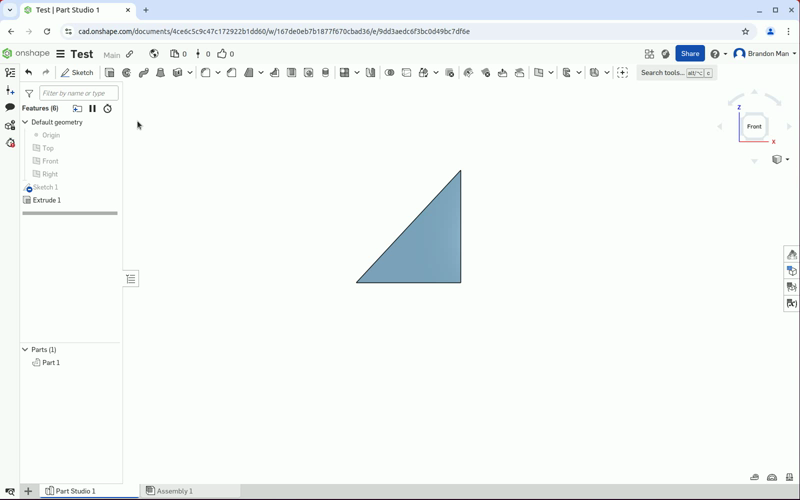
mouse_move(73, 189)
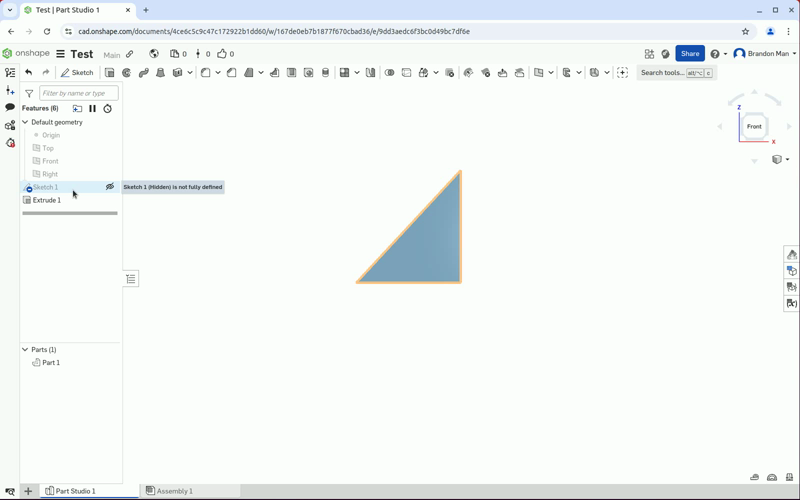
click(73, 189)
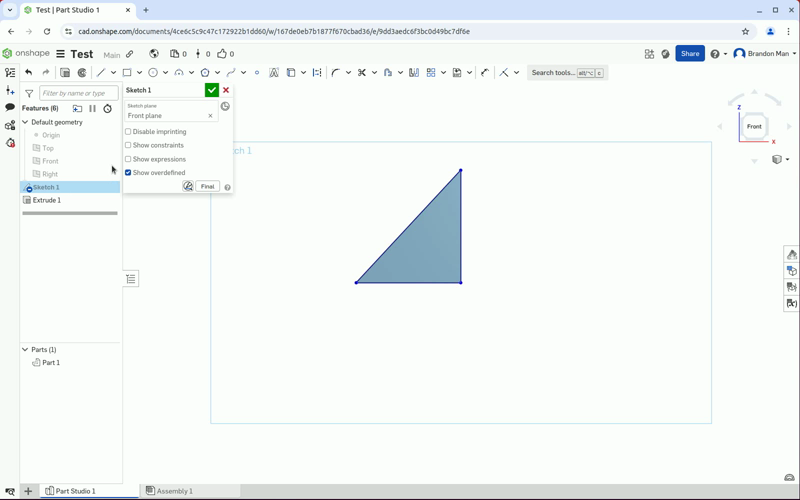
mouse_move(229, 92)
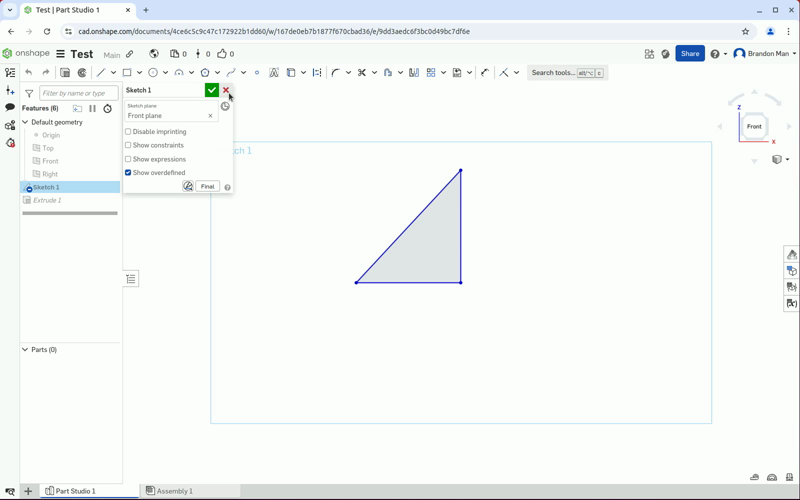
click(229, 92)
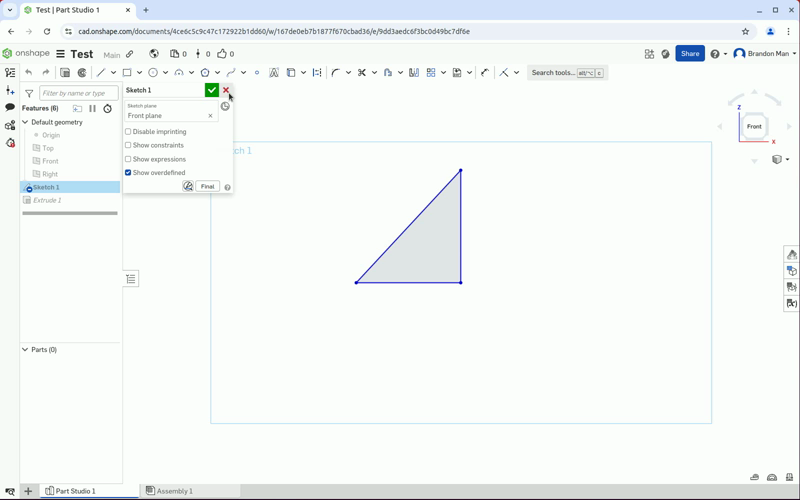
key(shift+s)
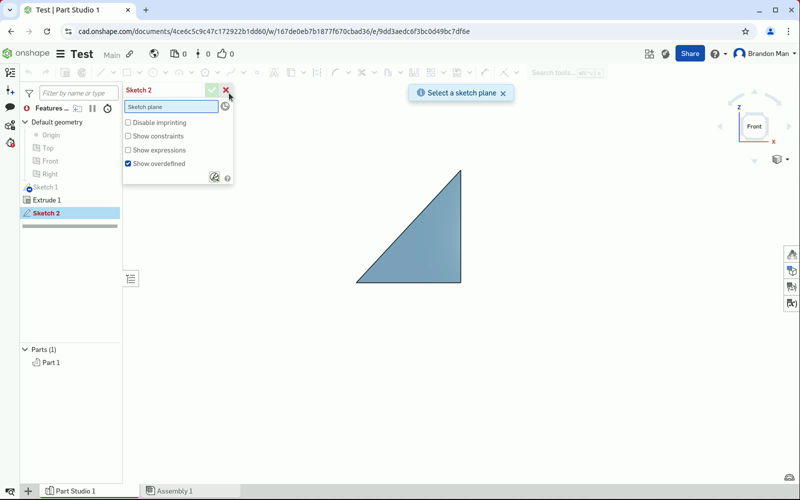
mouse_move(73, 163)
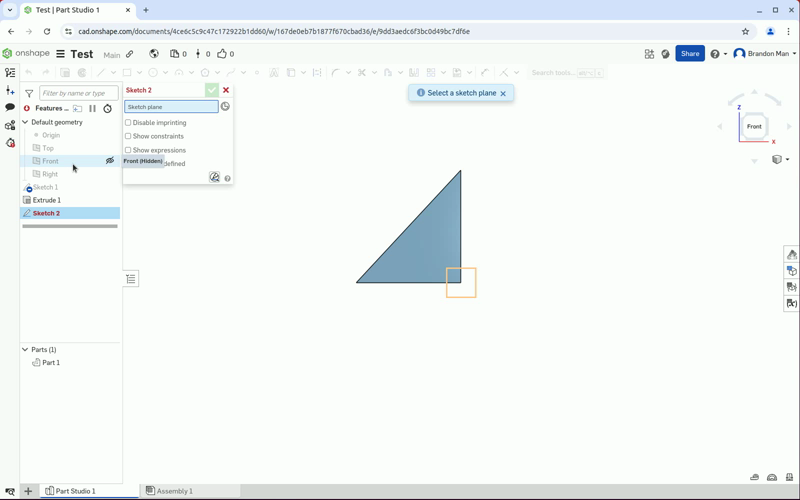
click(73, 163)
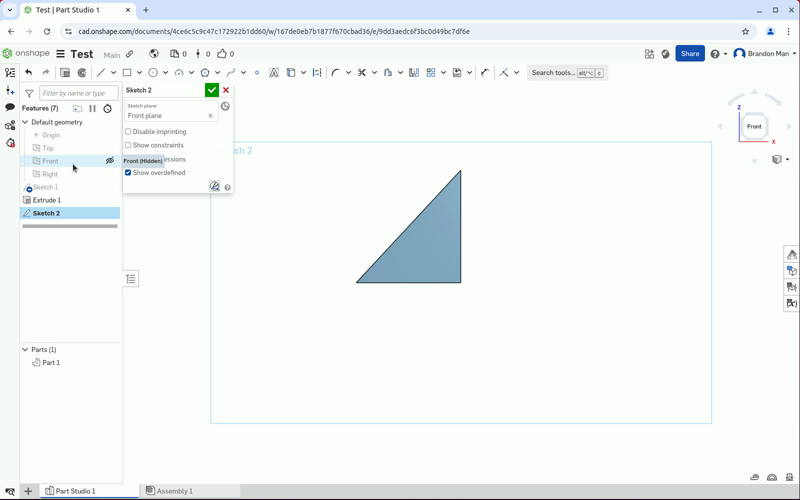
mouse_move(73, 352)
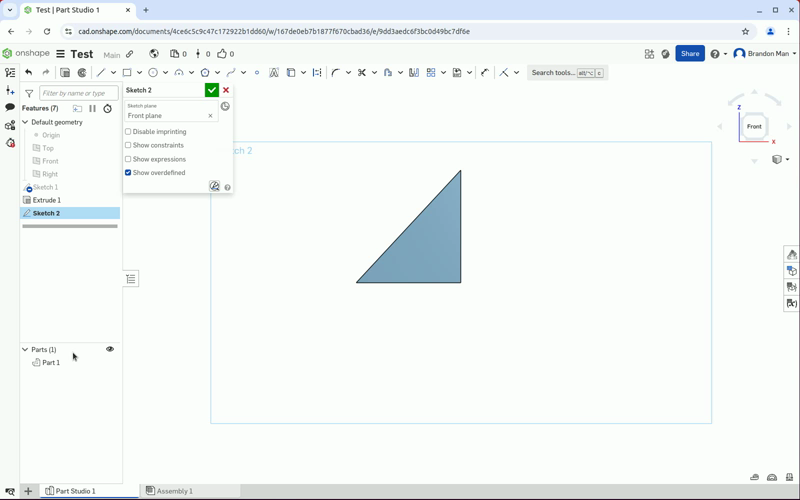
key(y)
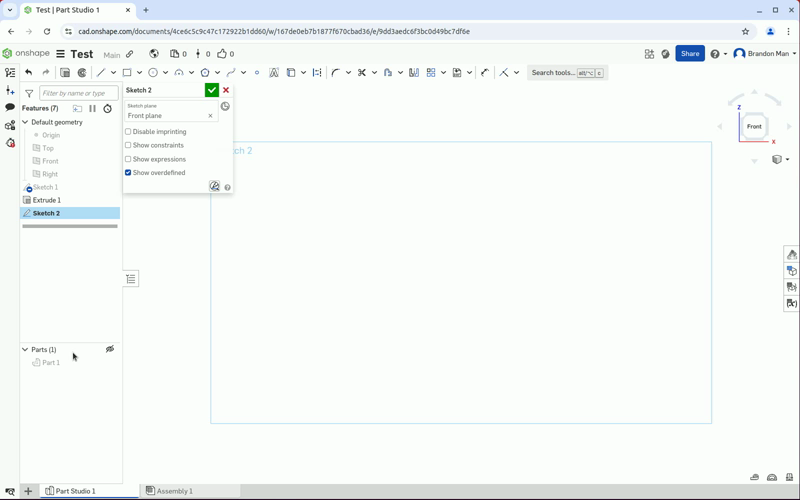
key(l)
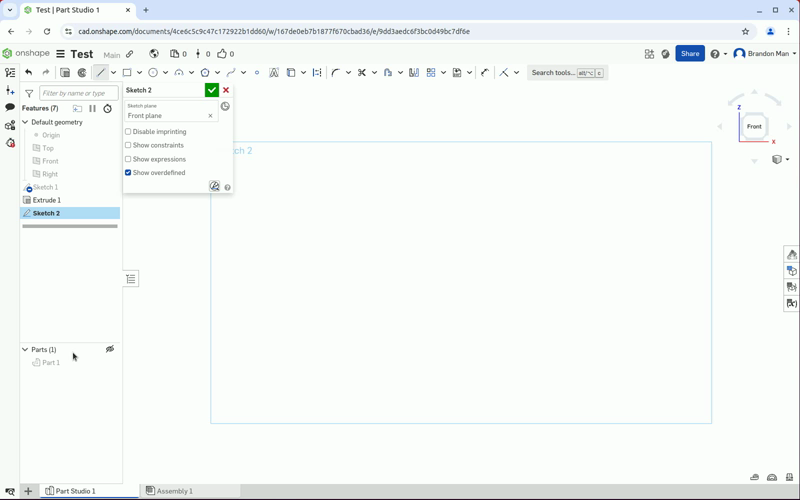
key_down(shift)
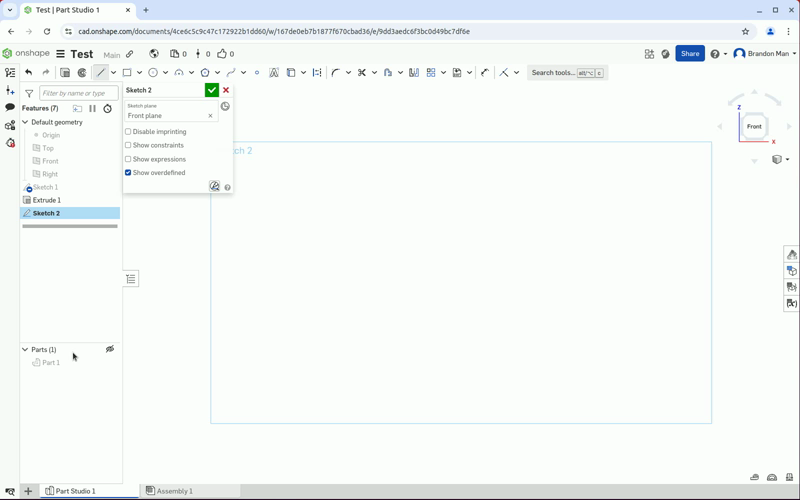
mouse_move(460, 282)
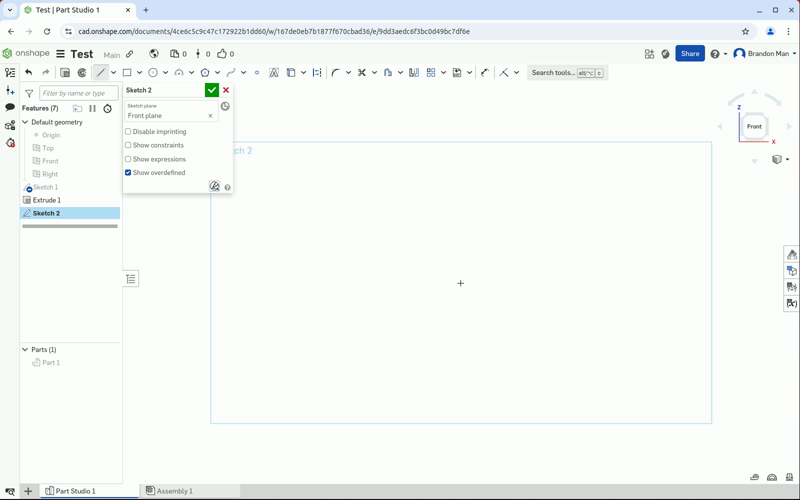
click(460, 282)
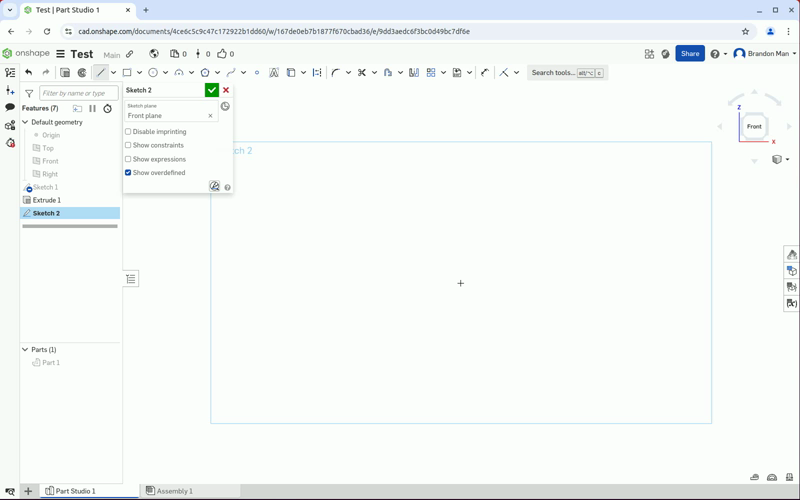
key_up(shift)
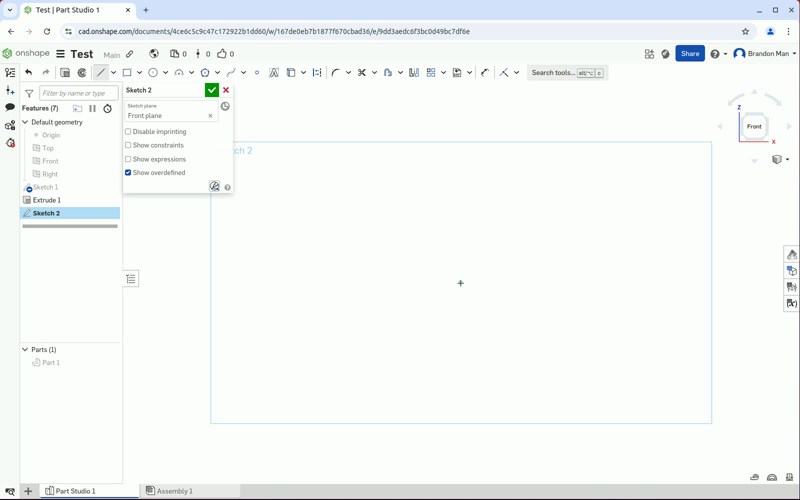
key_down(shift)
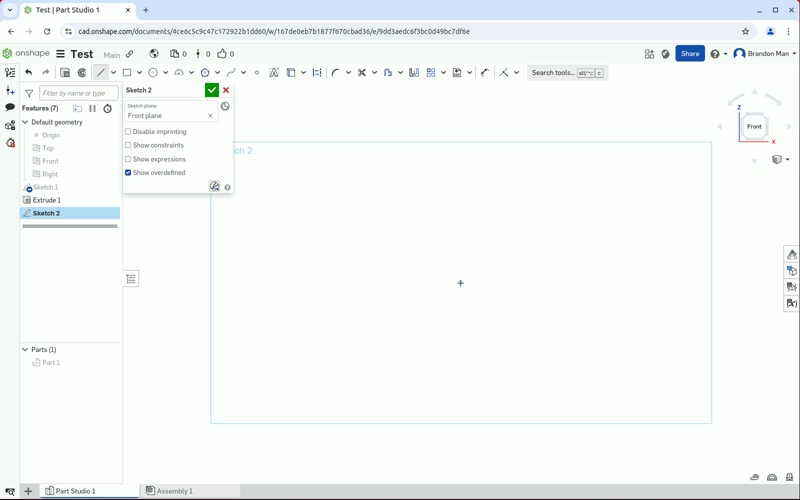
mouse_move(561, 282)
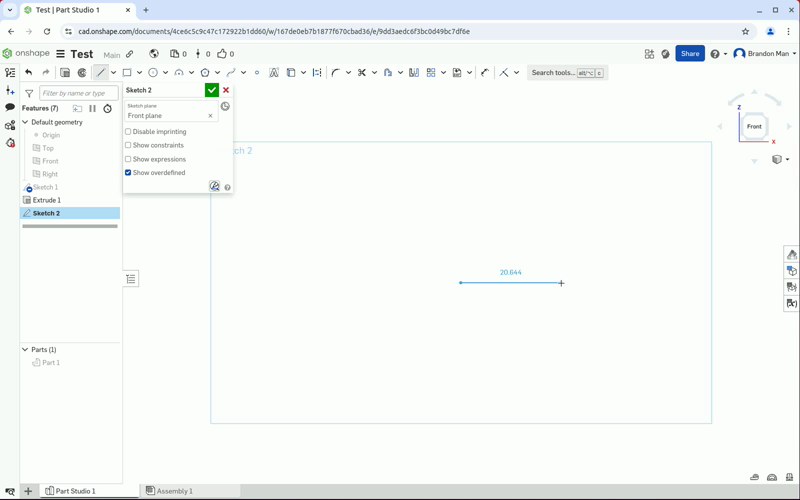
click(561, 282)
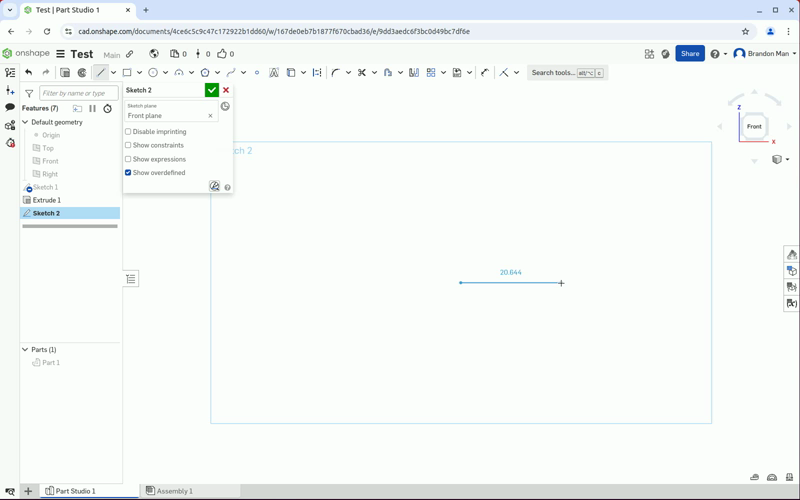
key_up(shift)
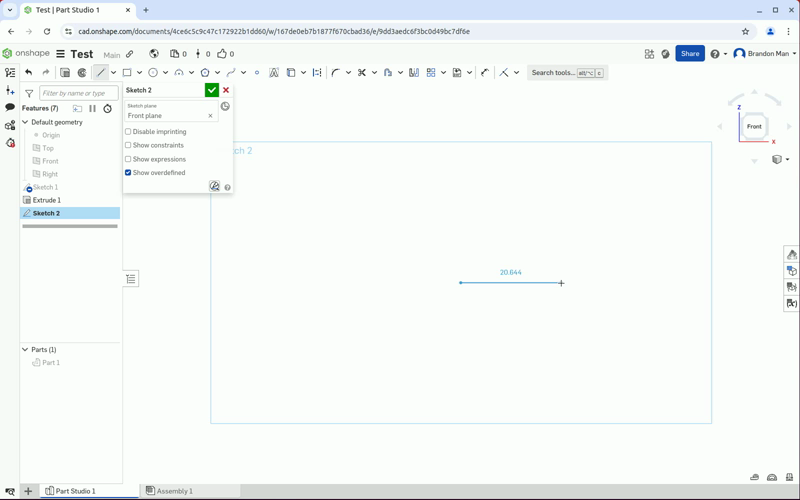
key_down(shift)
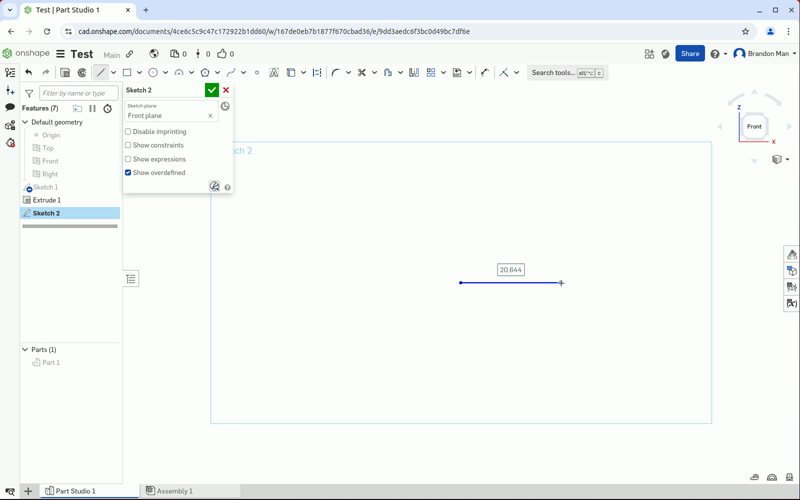
mouse_move(460, 170)
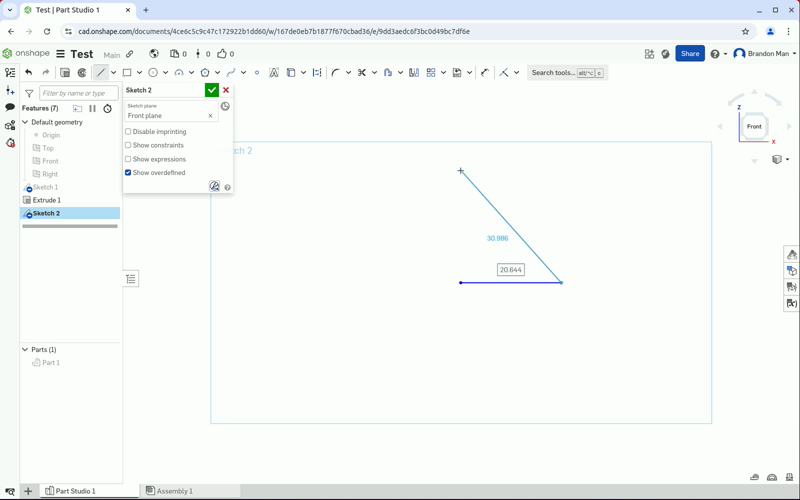
click(460, 170)
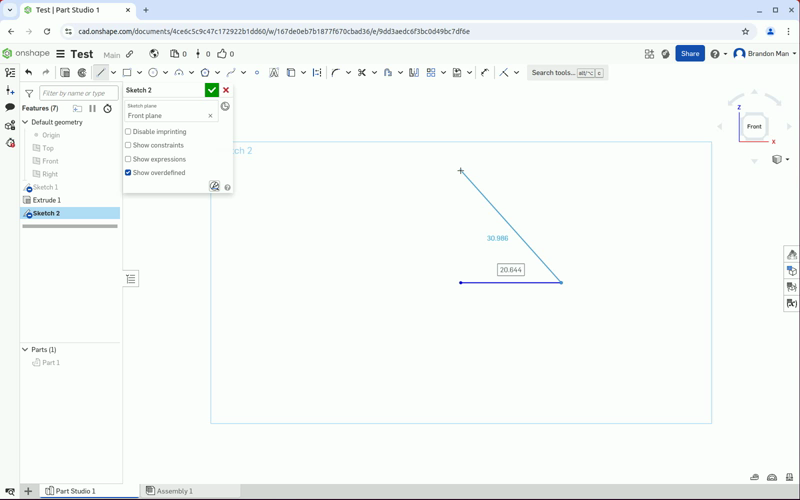
key_up(shift)
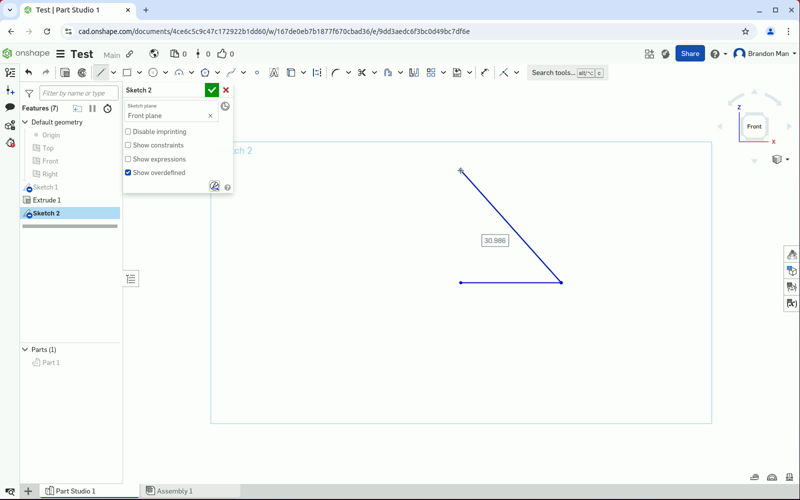
key_down(shift)
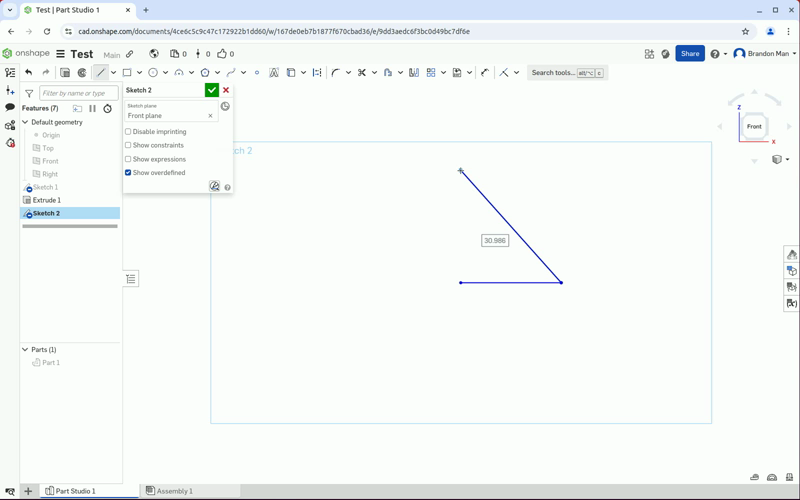
mouse_move(460, 282)
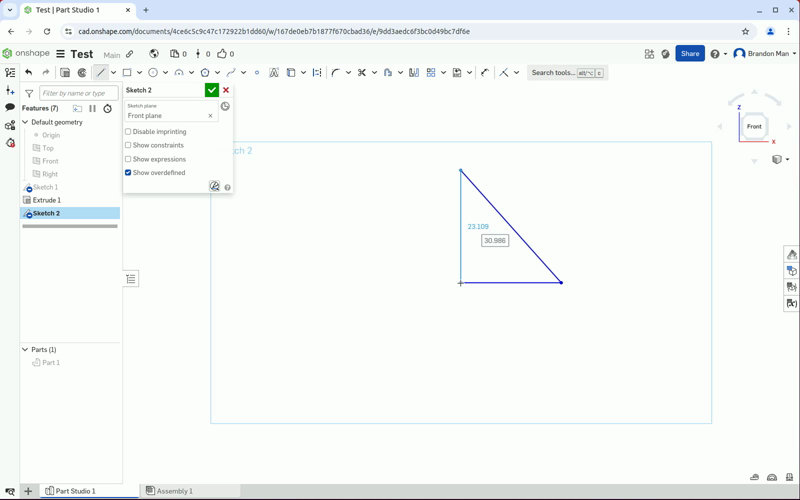
key_up(shift)
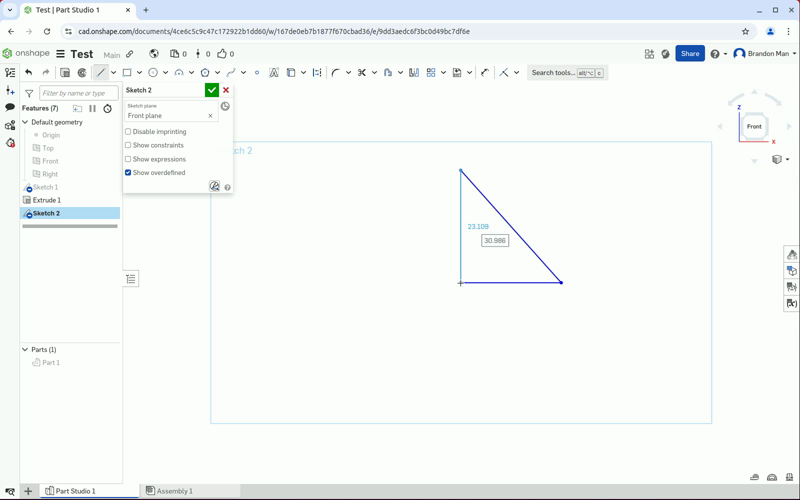
click(460, 282)
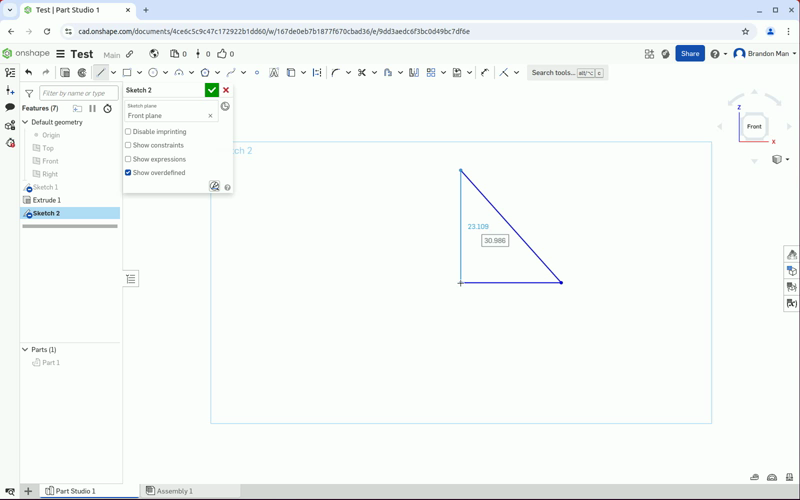
key(esc)
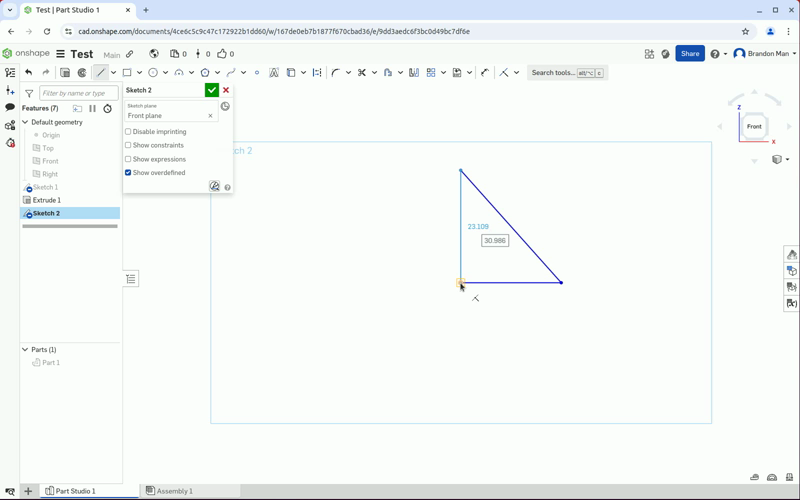
mouse_move(476, 202)
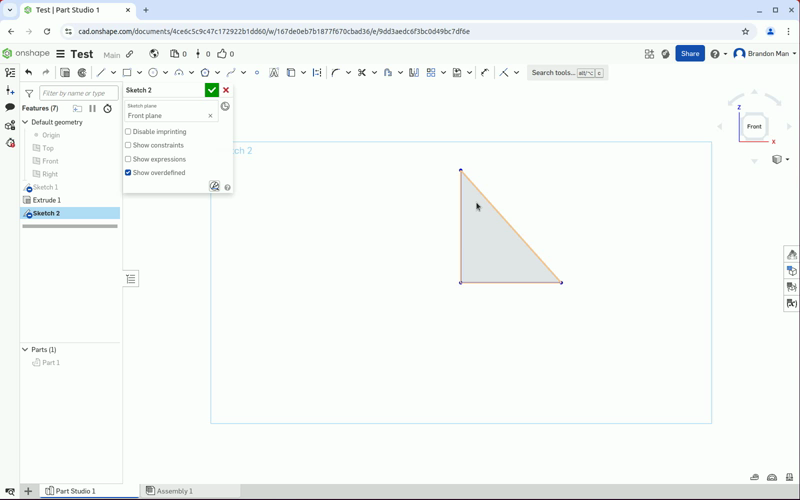
click(476, 202)
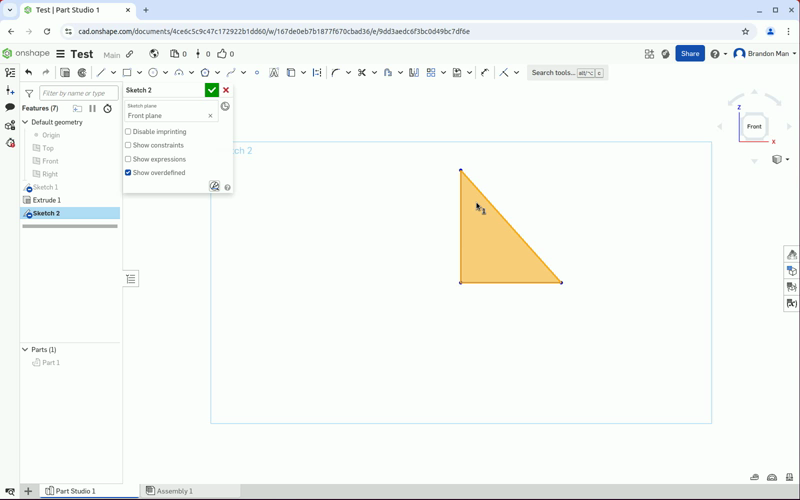
mouse_move(73, 352)
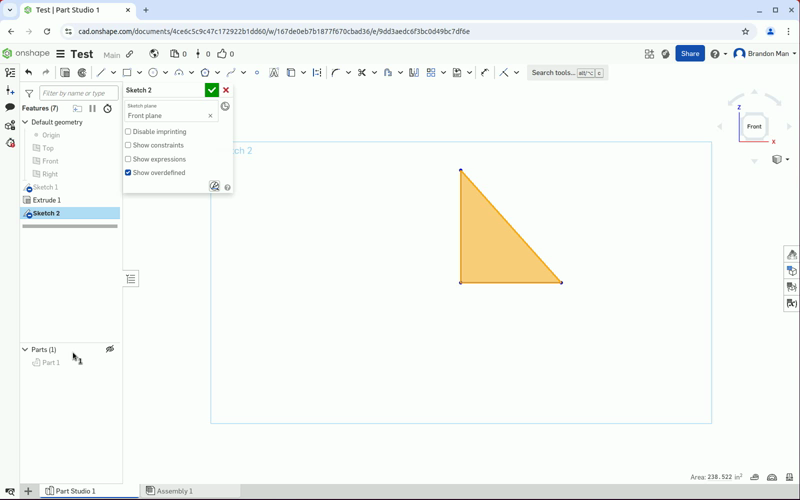
key(shift+y)
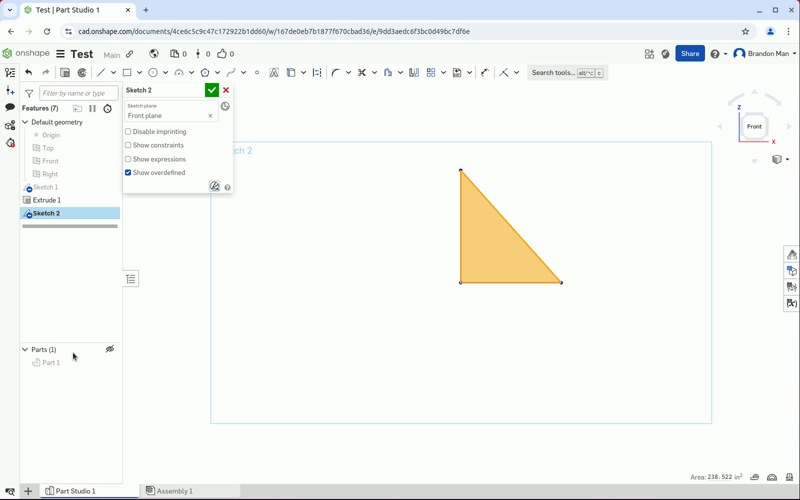
key(shift+e)
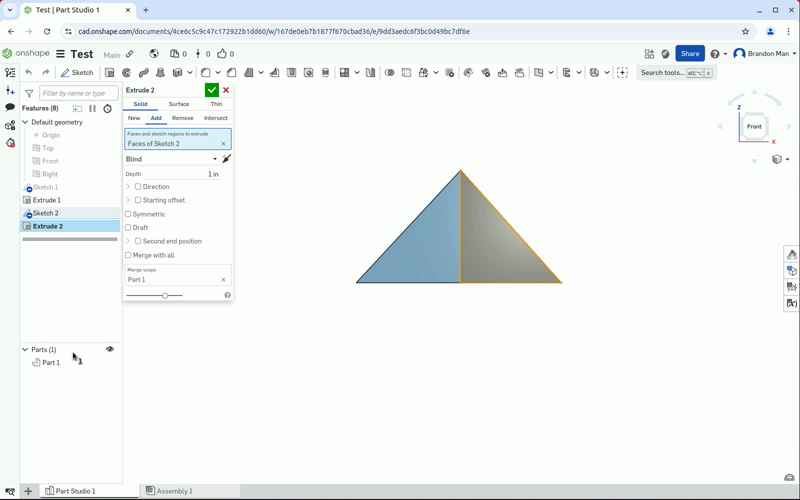
mouse_move(143, 106)
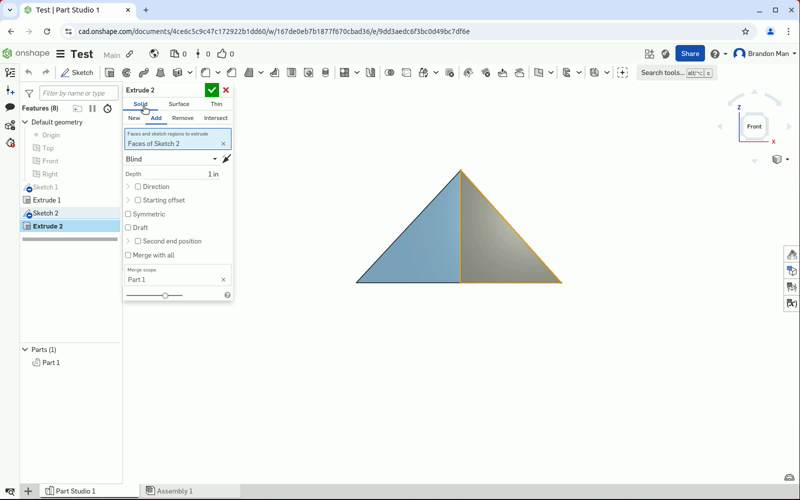
click(143, 106)
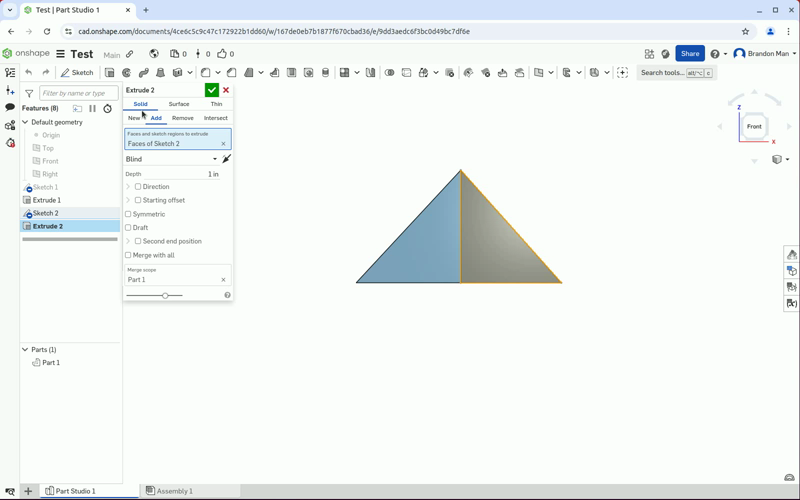
mouse_move(137, 120)
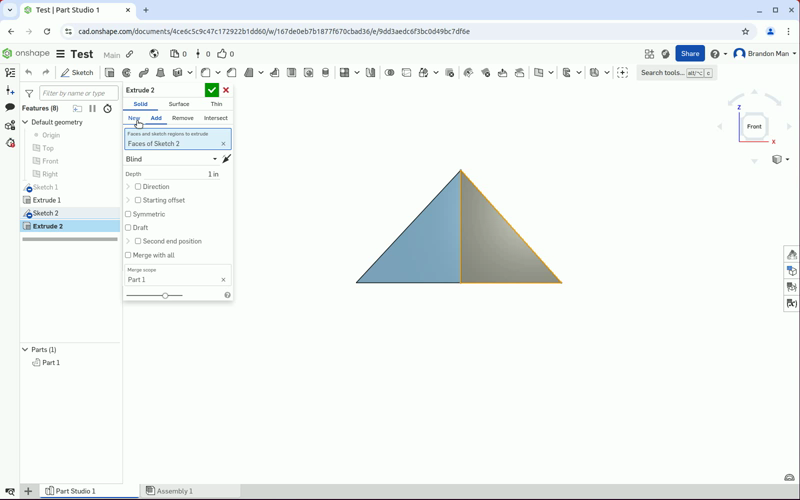
click(137, 120)
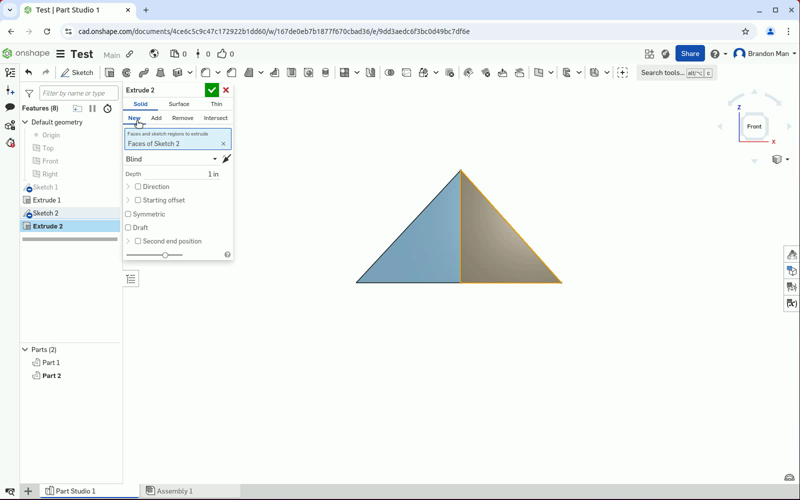
key(tab, 4)
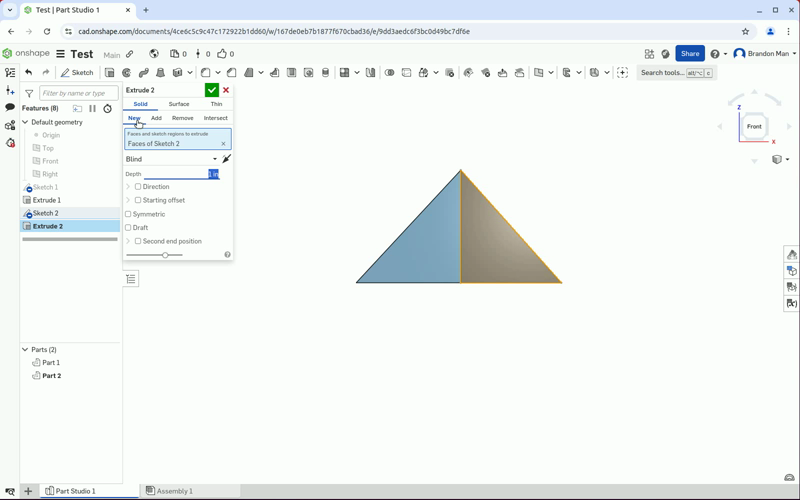
text(1.926)
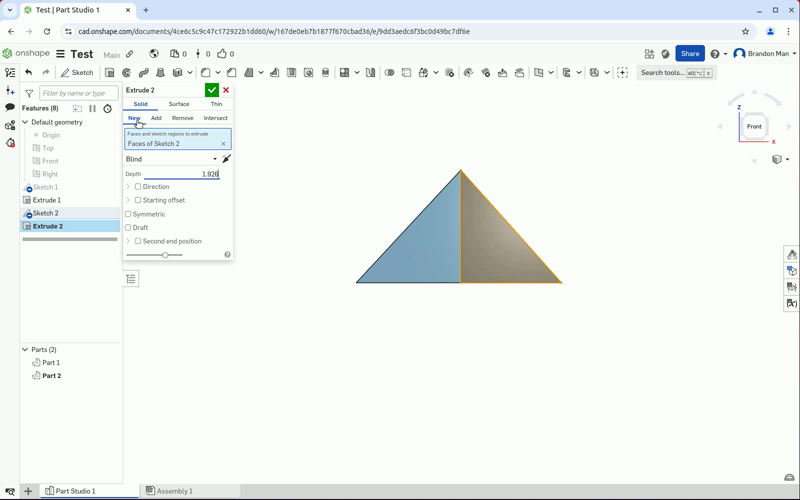
key(tab, 3)
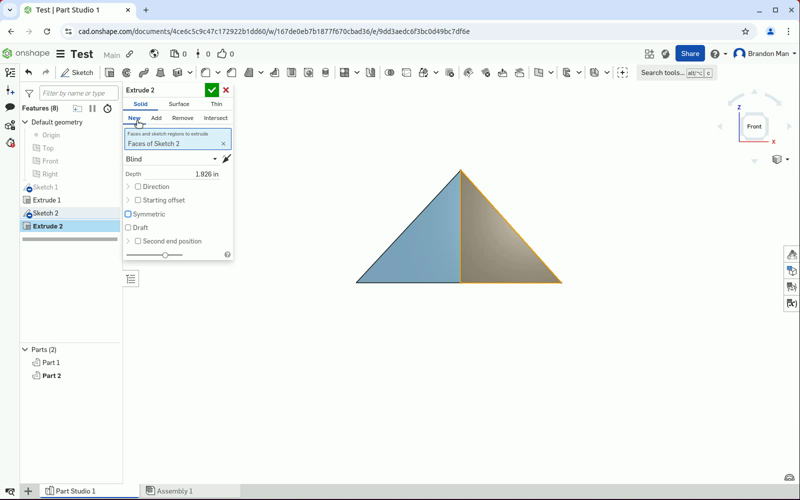
key(space)
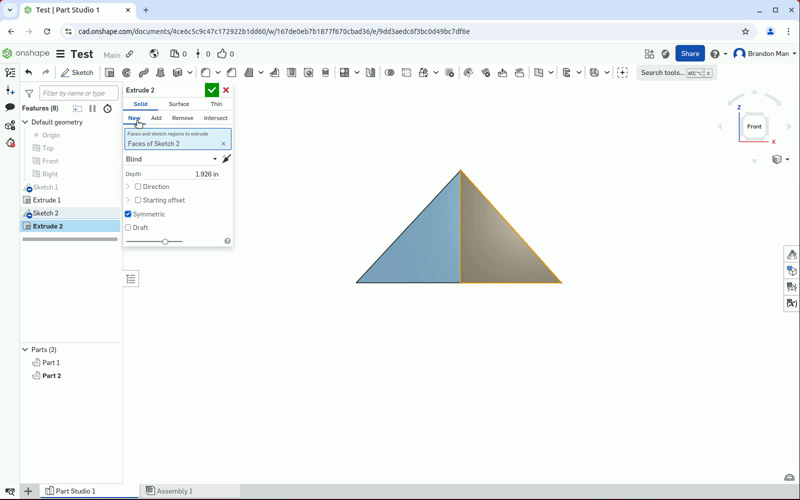
key(enter)
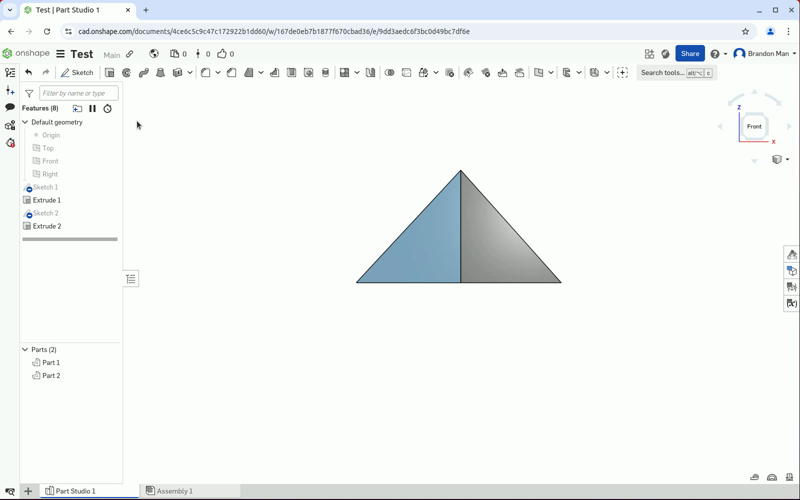
key(shift+h)
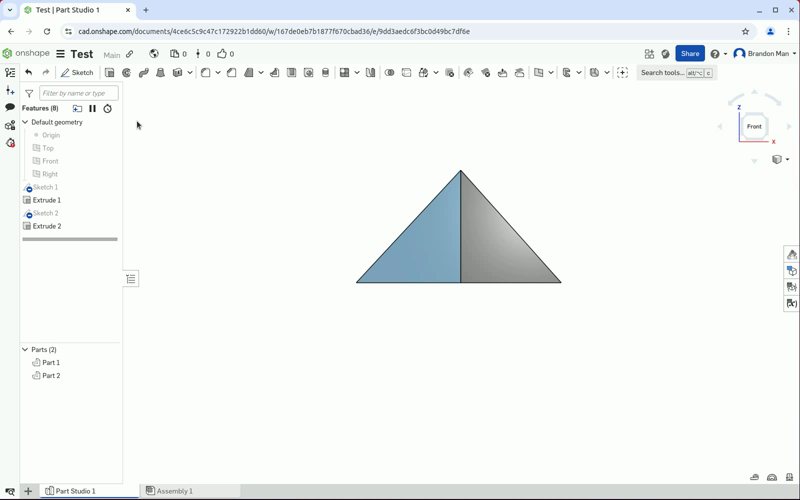
key(shift+h)
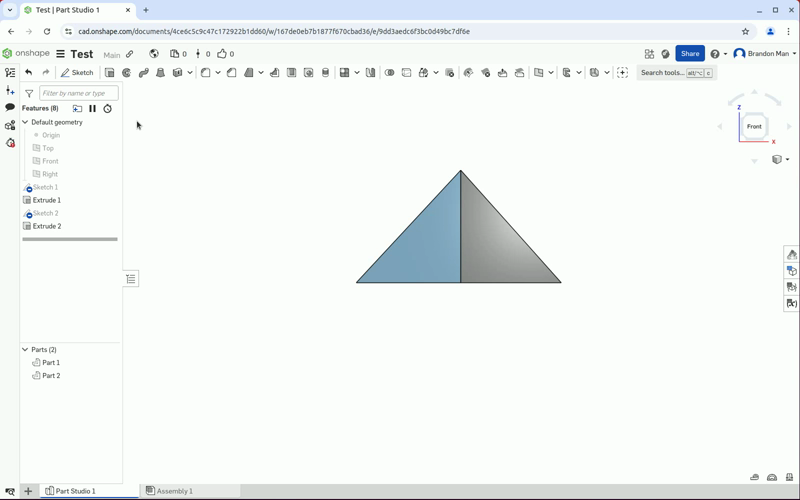
mouse_move(73, 189)
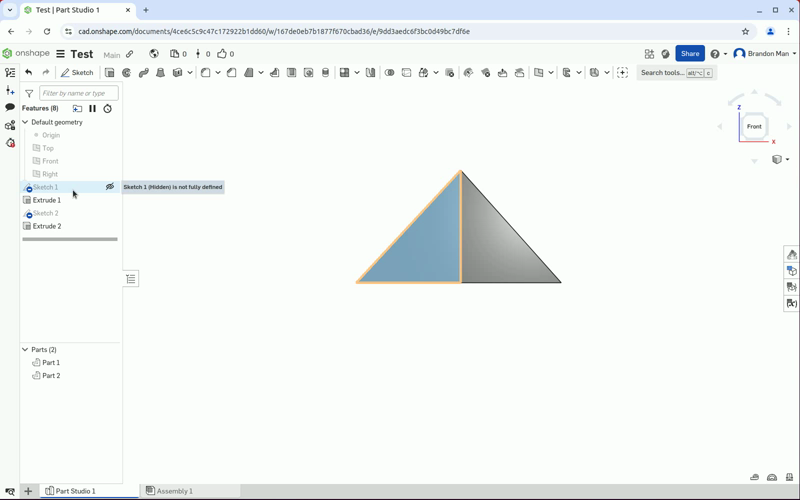
click(73, 189)
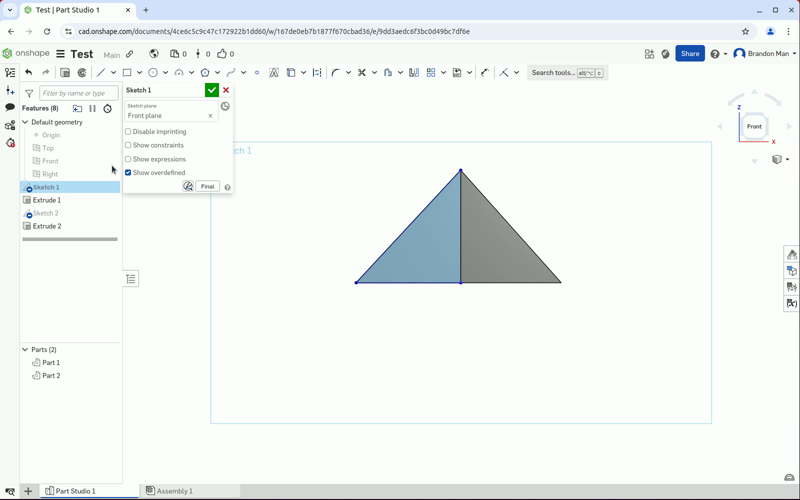
mouse_move(229, 92)
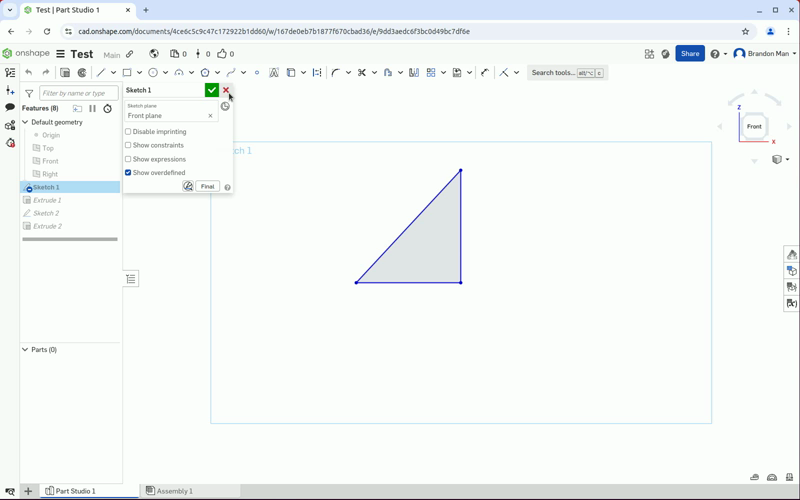
click(229, 92)
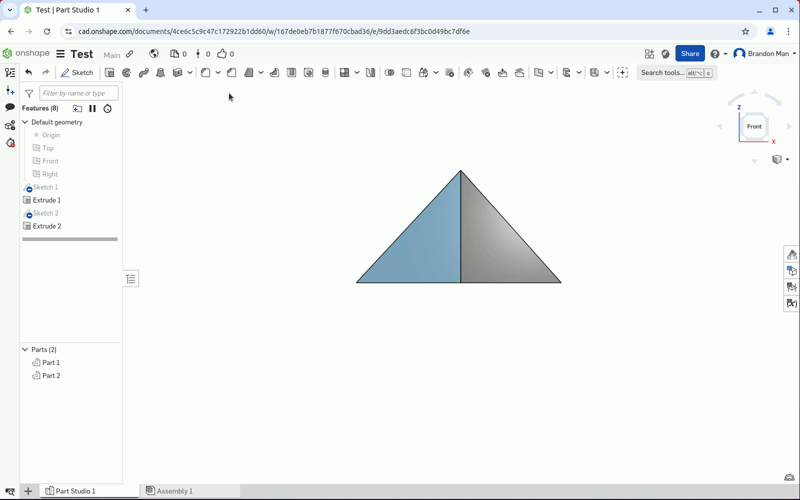
mouse_move(73, 352)
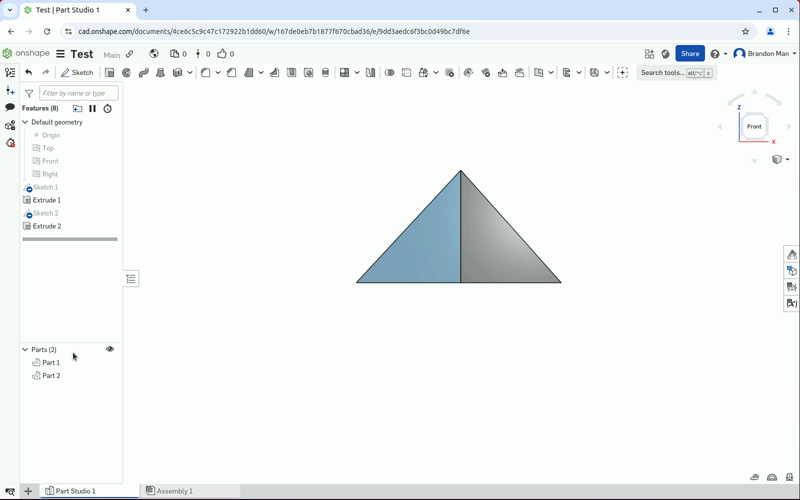
key(y)
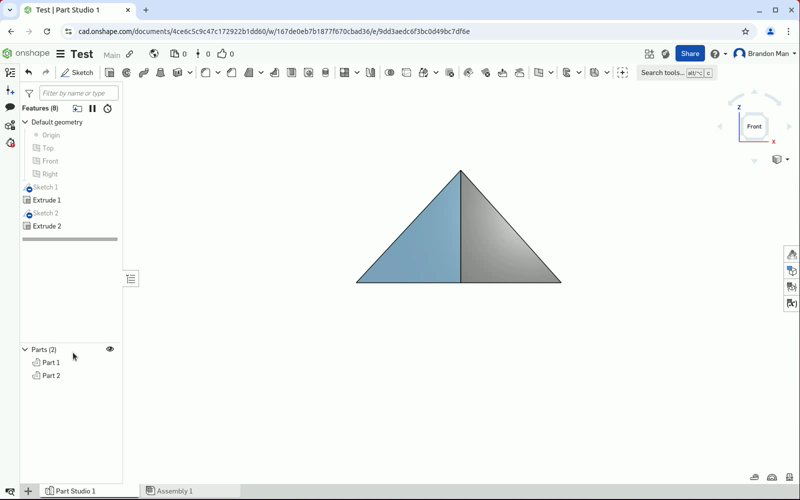
key(shift+p)
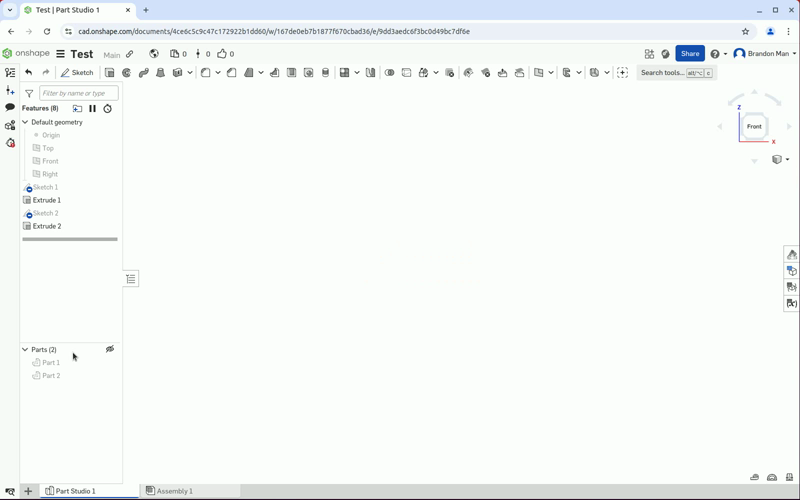
key(space)
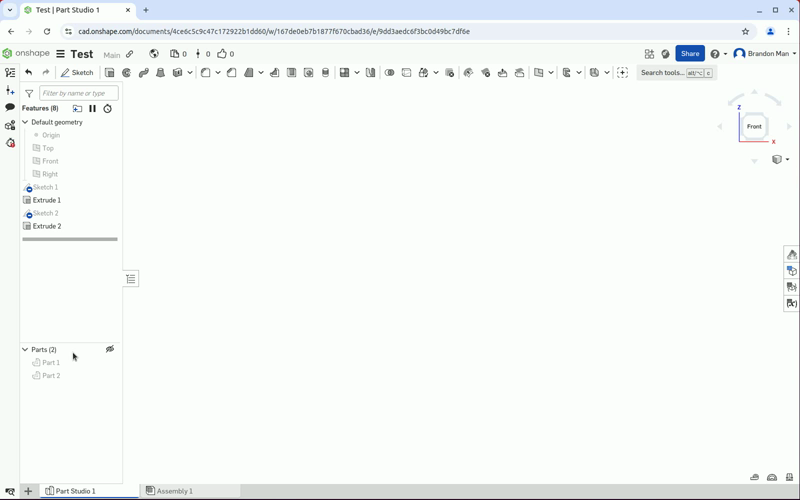
key_down(shift)
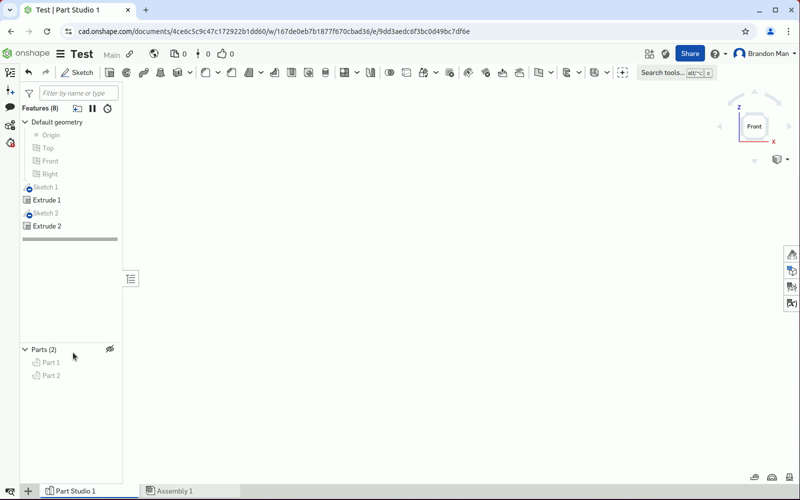
key(left)
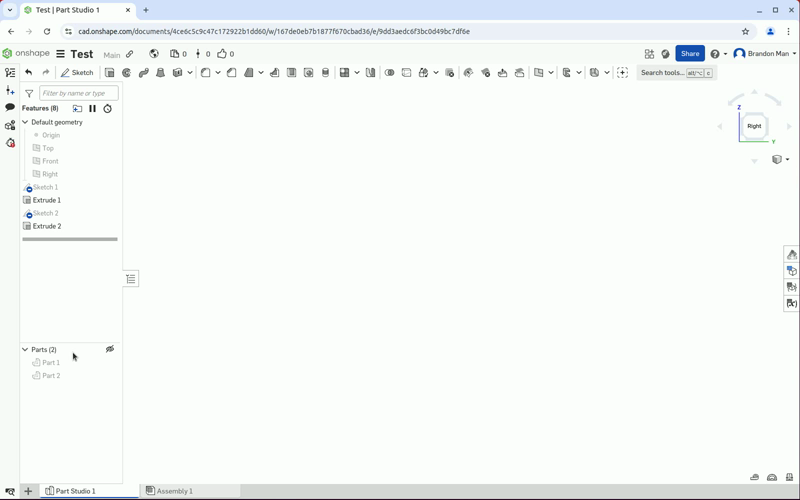
key_up(shift)
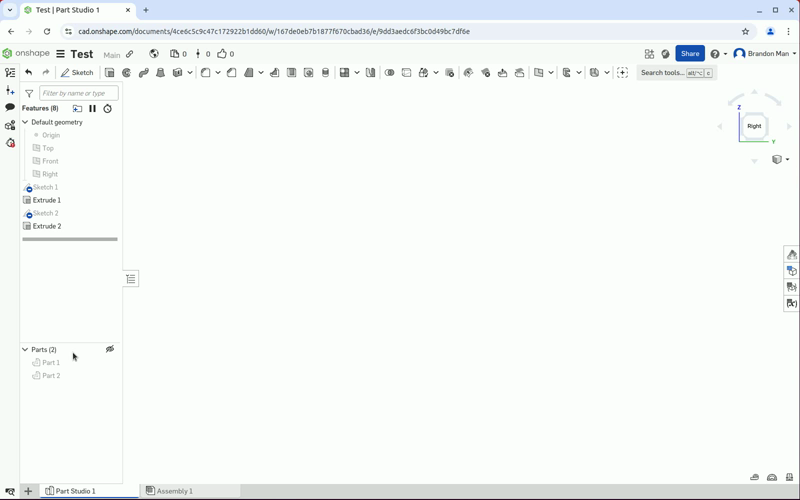
mouse_move(73, 352)
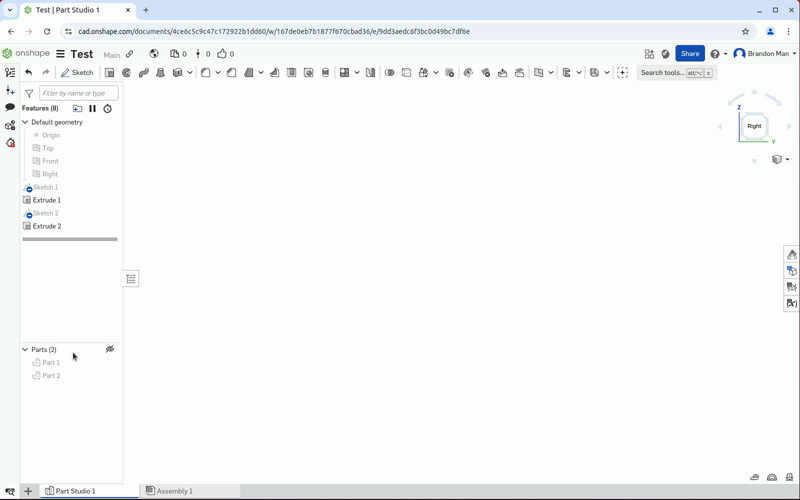
key(shift+y)
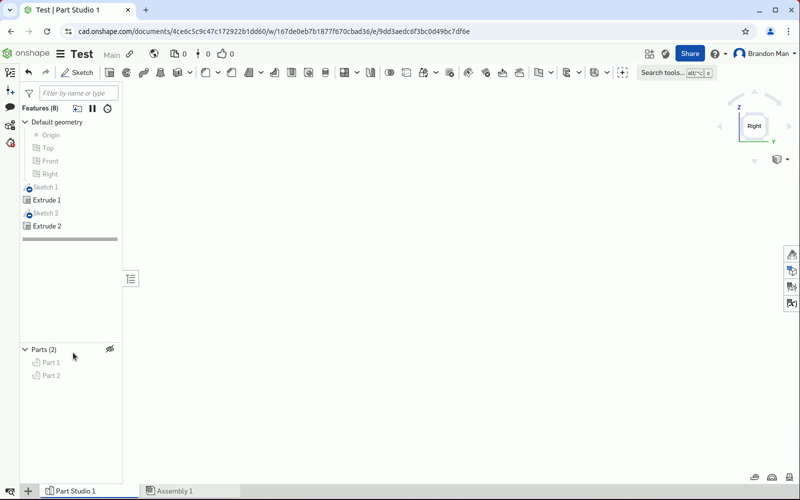
key(shift+s)
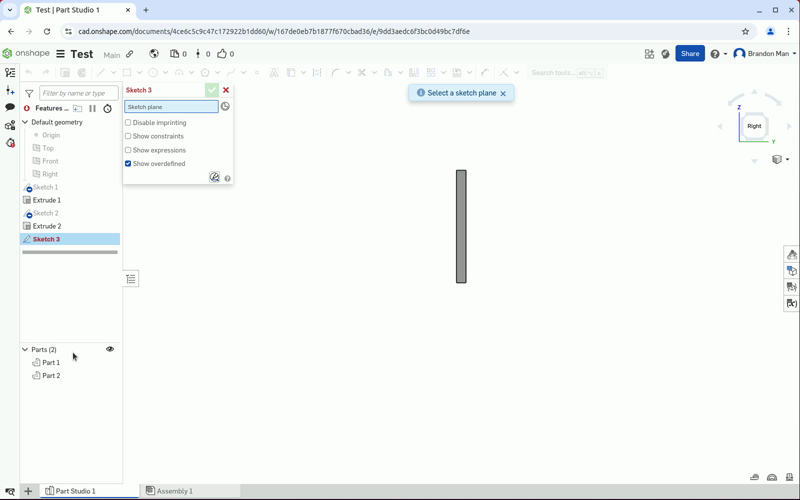
mouse_move(73, 176)
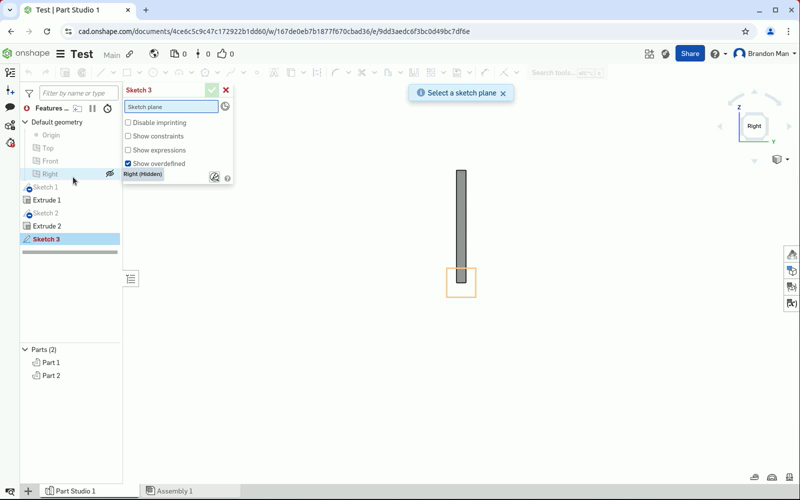
click(73, 176)
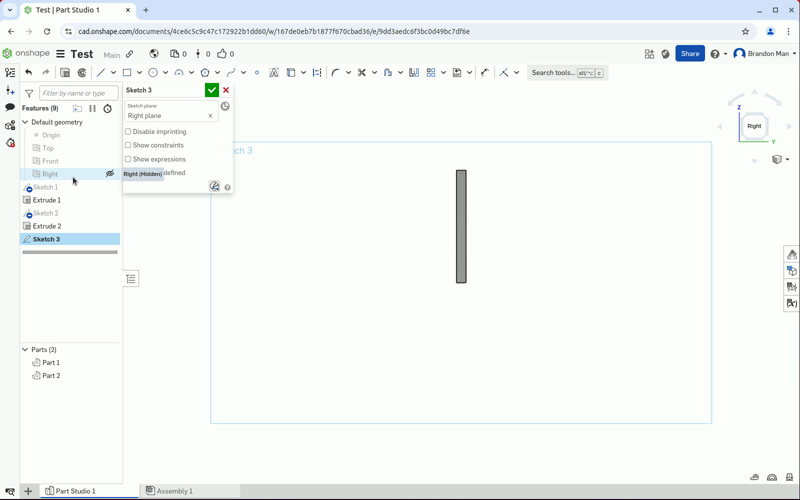
mouse_move(73, 352)
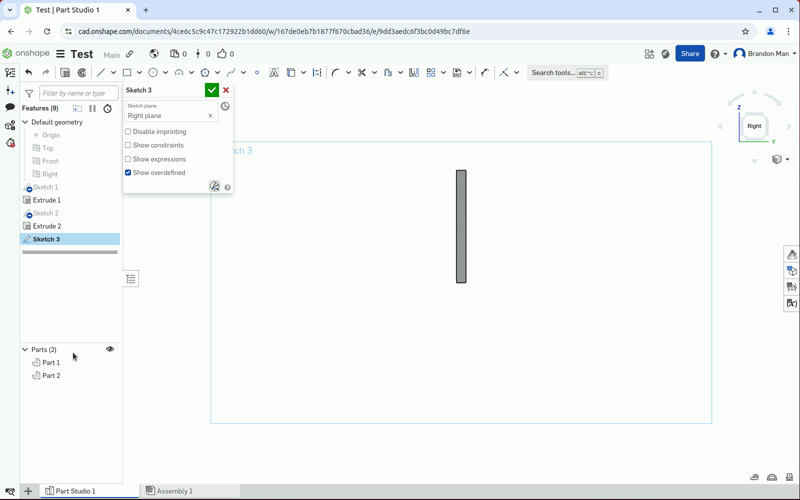
key(y)
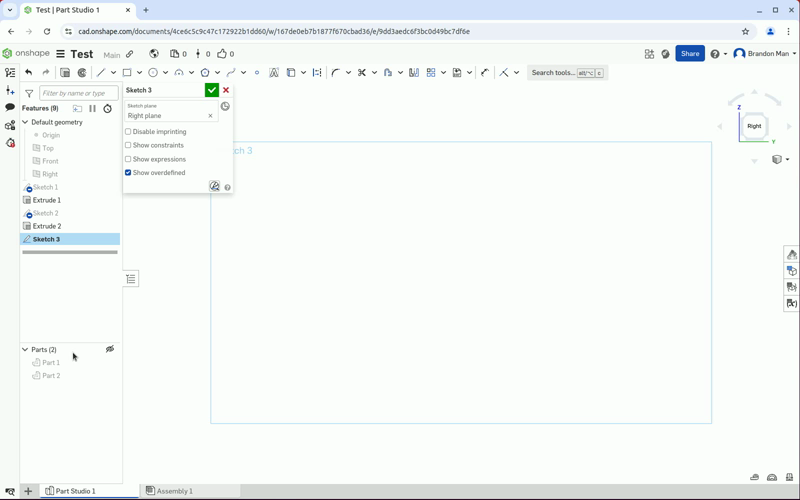
key(l)
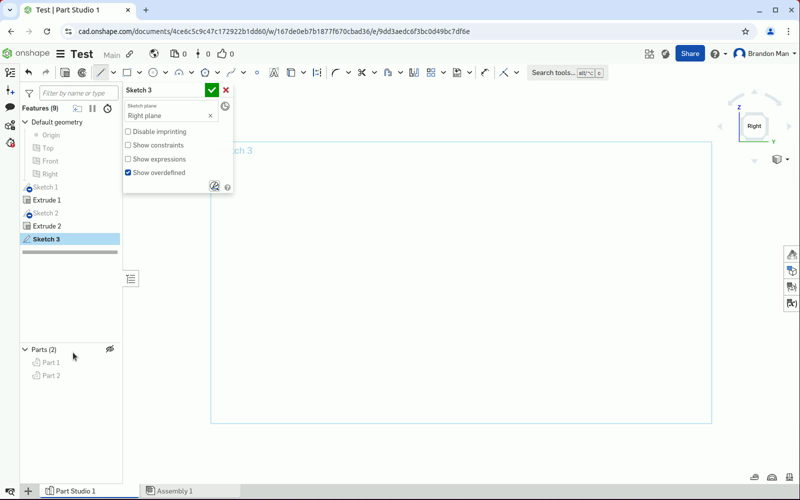
key_down(shift)
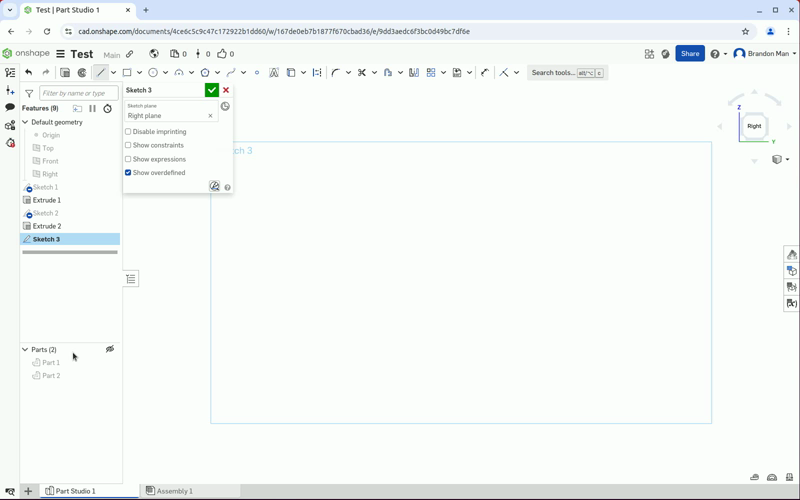
mouse_move(403, 282)
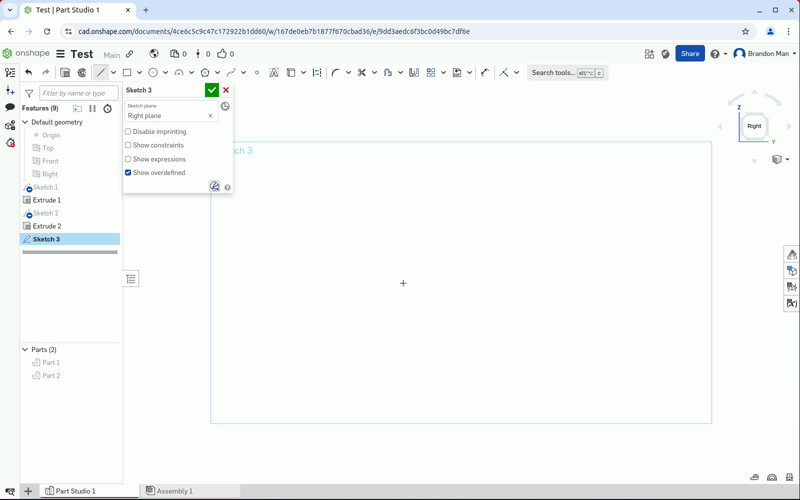
click(403, 282)
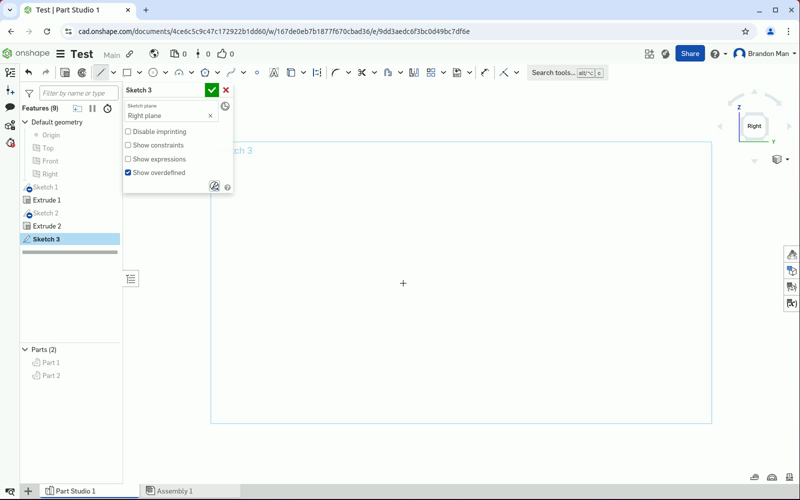
key_up(shift)
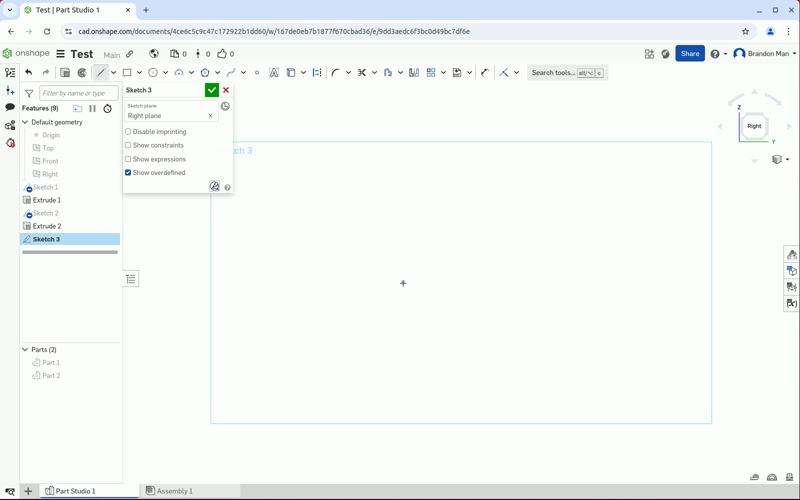
key_down(shift)
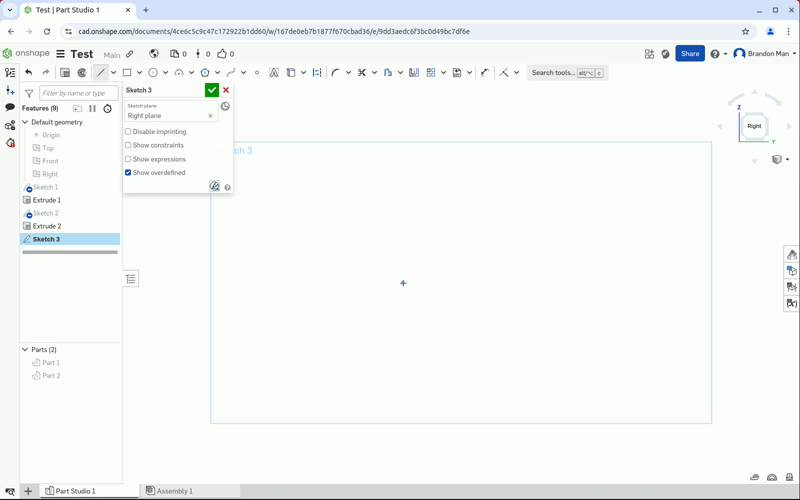
mouse_move(518, 282)
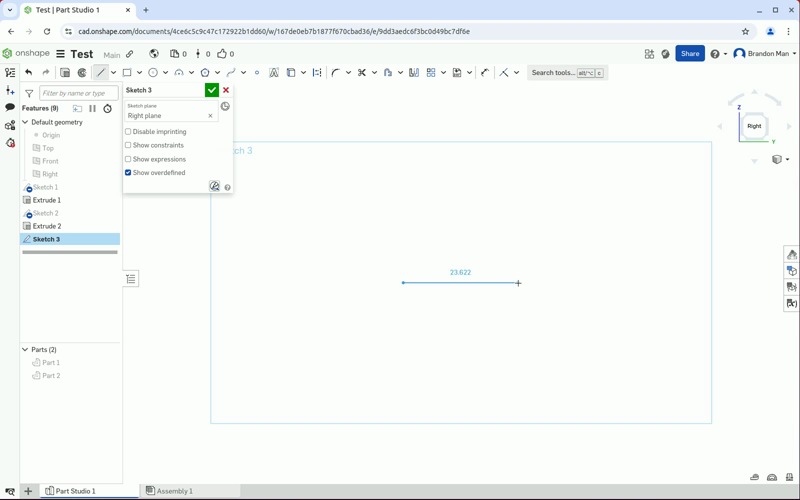
click(518, 282)
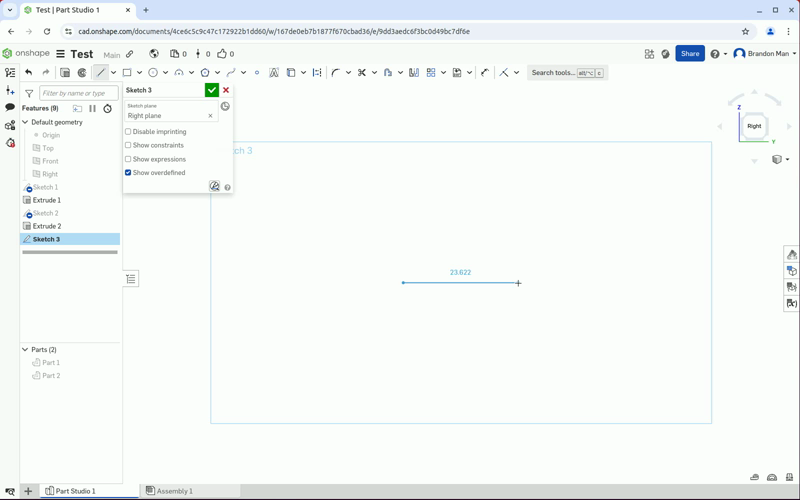
key_up(shift)
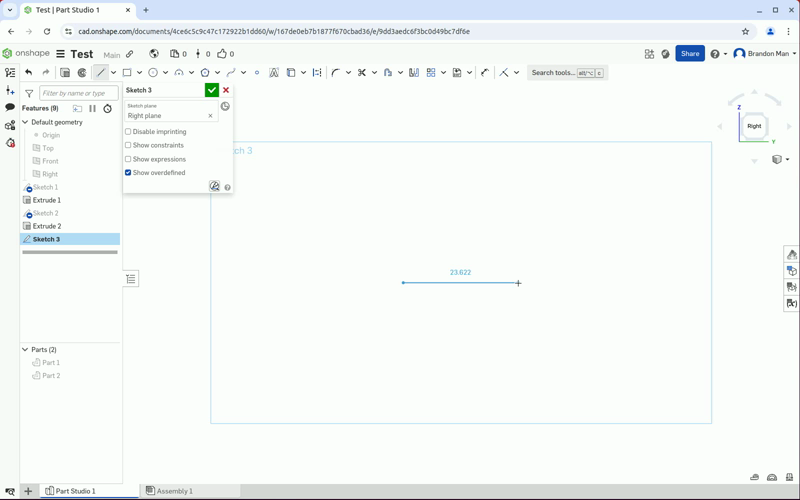
key_down(shift)
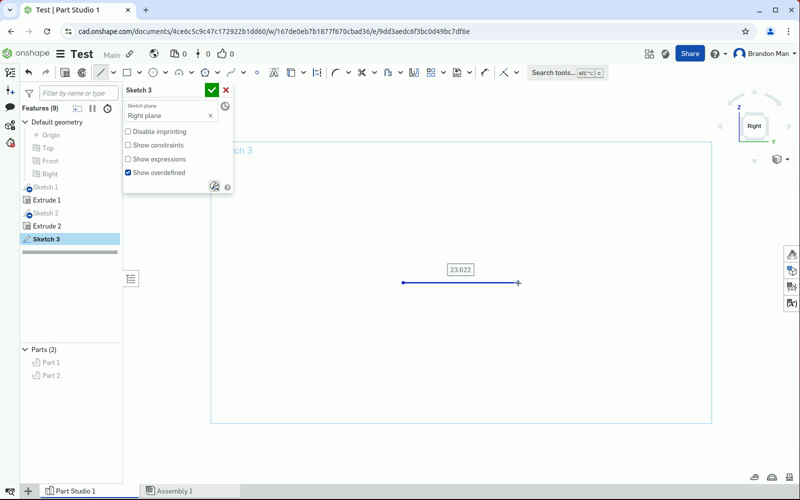
mouse_move(461, 228)
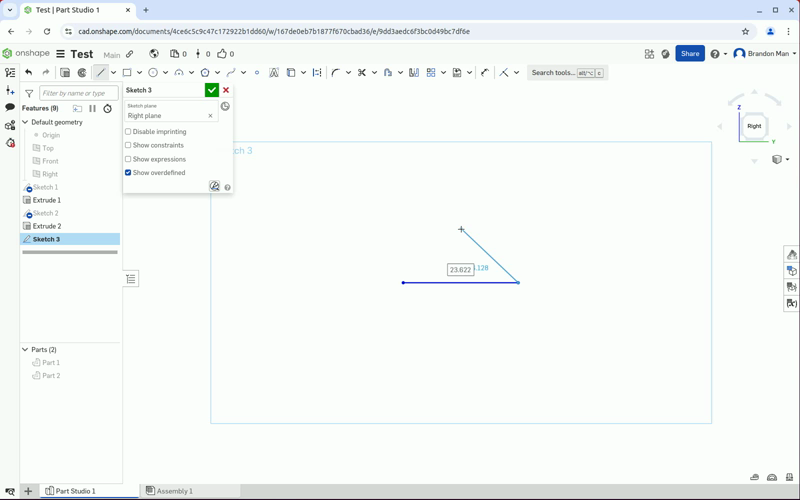
click(461, 228)
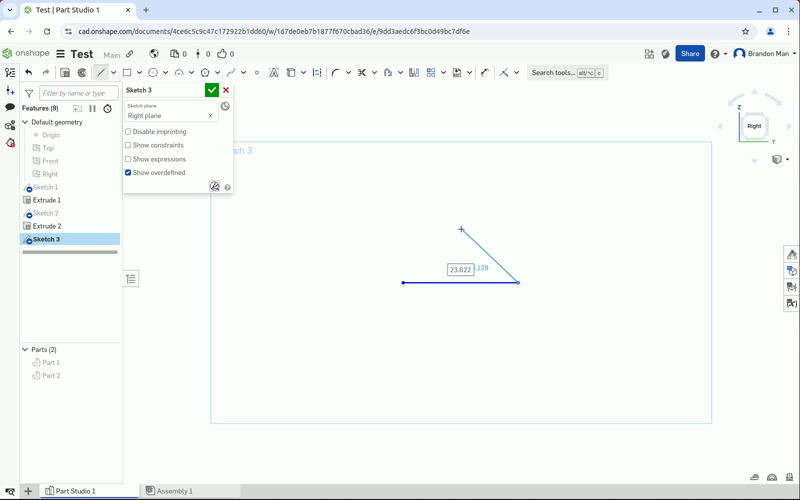
key_up(shift)
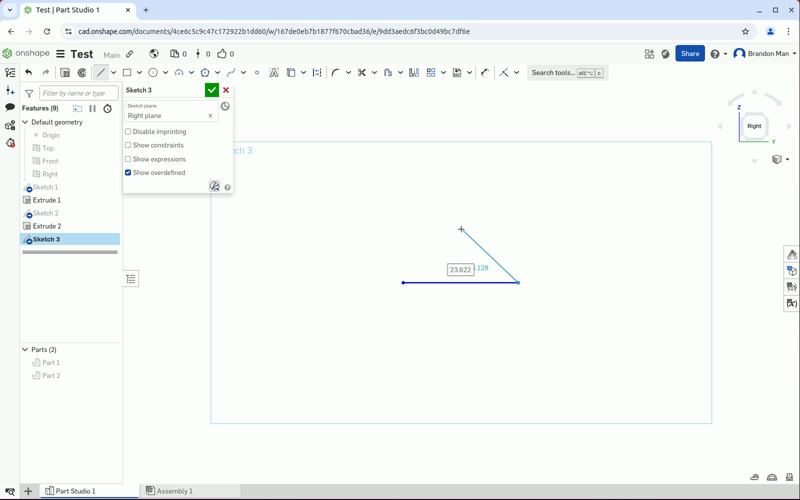
key_down(shift)
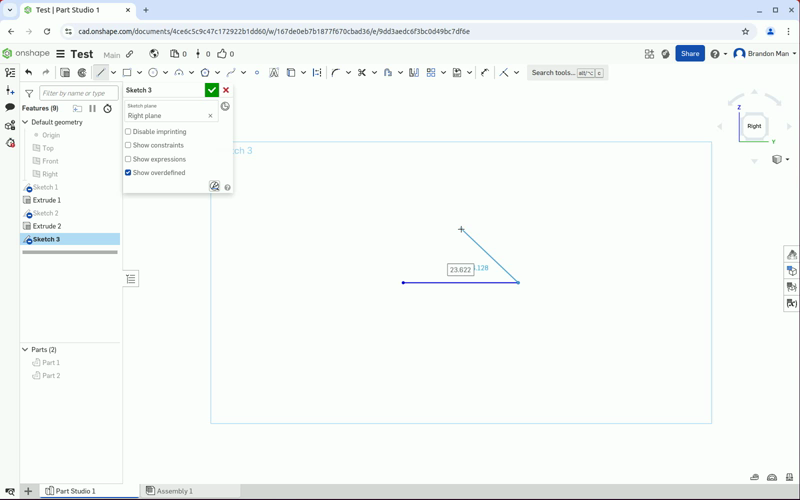
mouse_move(403, 282)
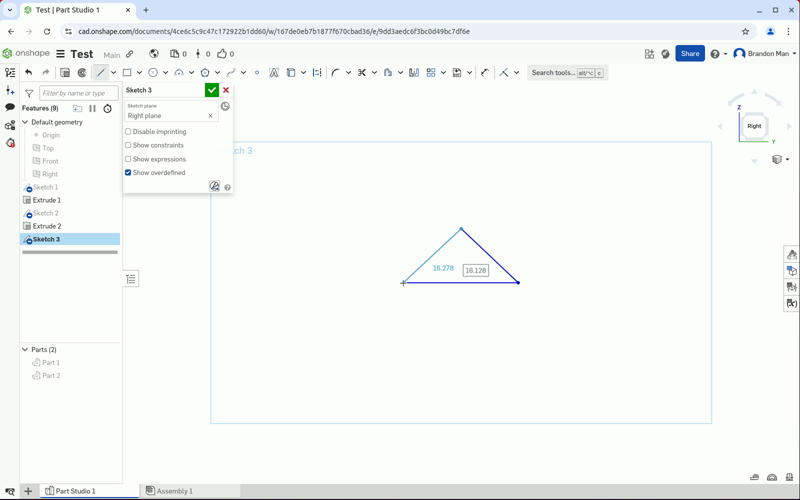
key_up(shift)
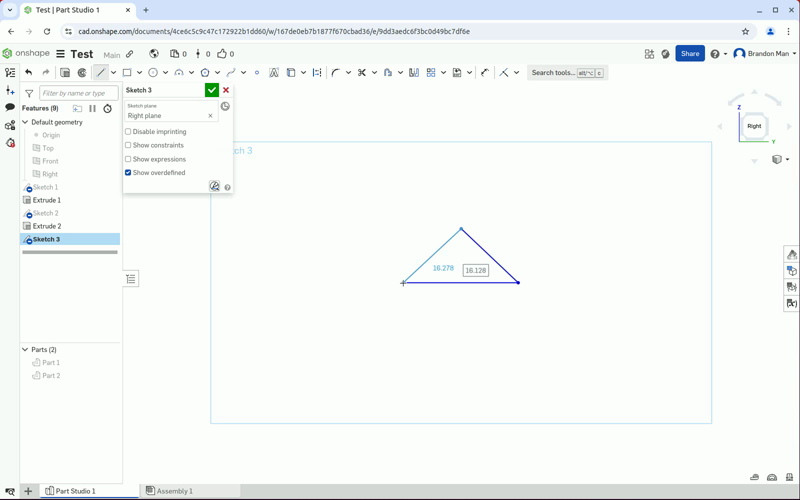
click(403, 282)
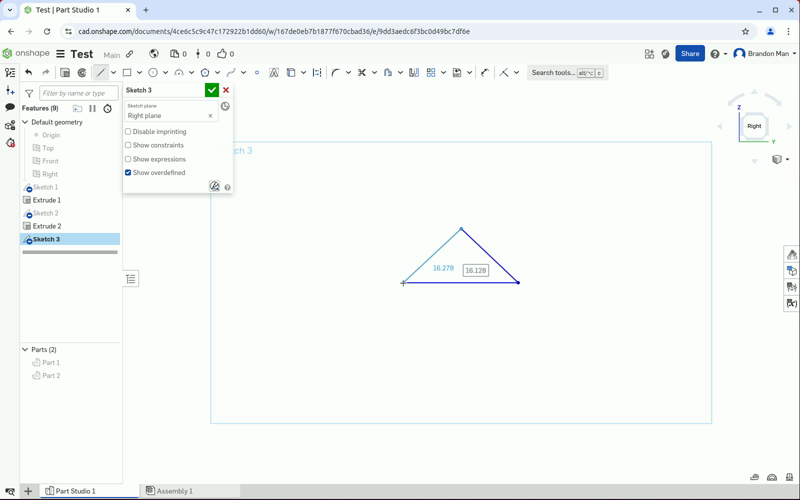
key(esc)
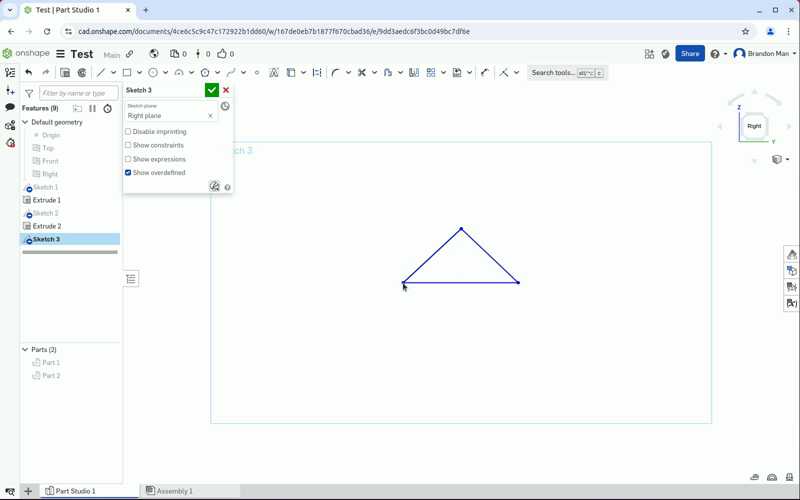
mouse_move(440, 273)
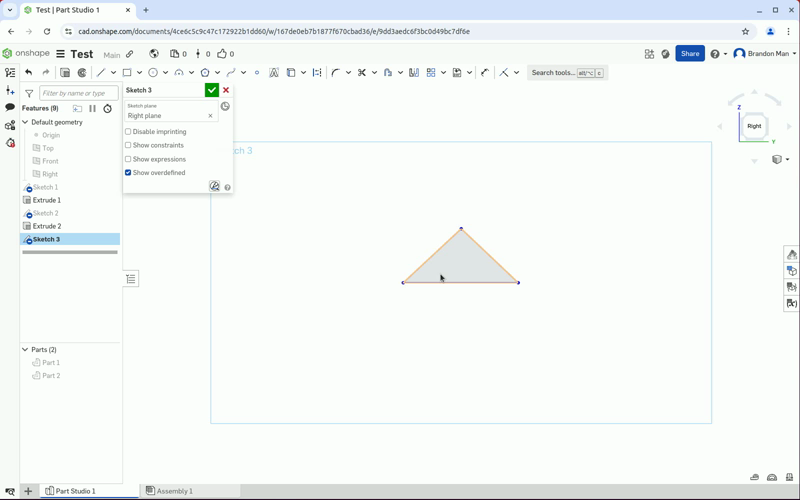
click(440, 273)
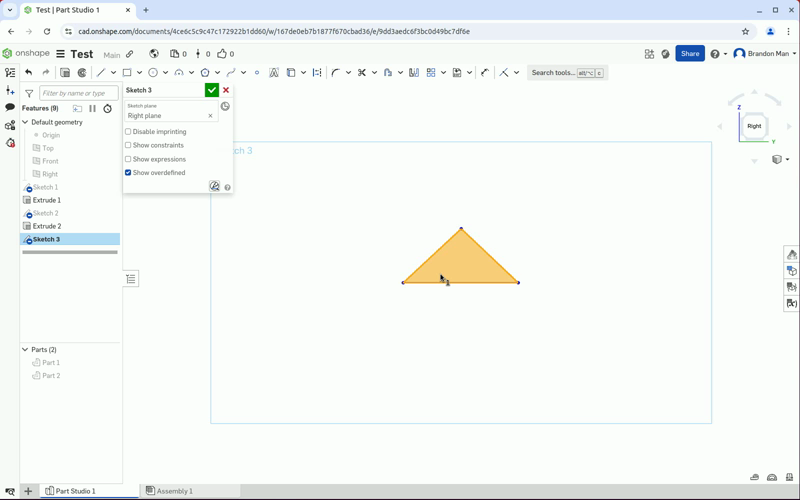
mouse_move(73, 352)
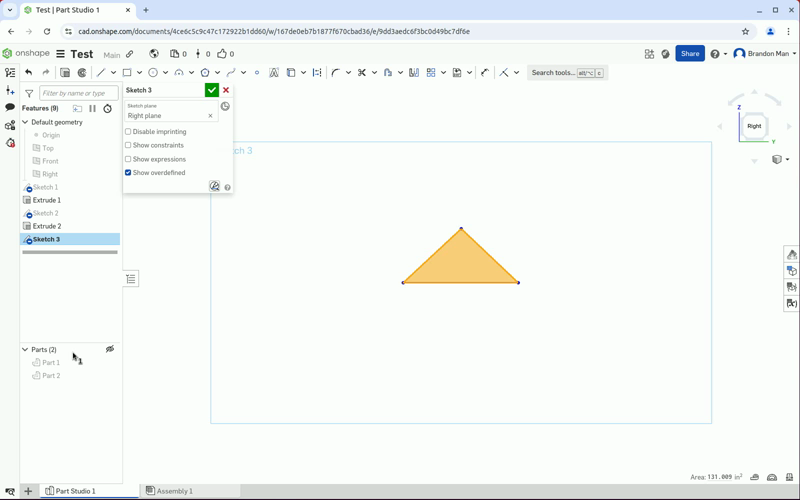
key(shift+y)
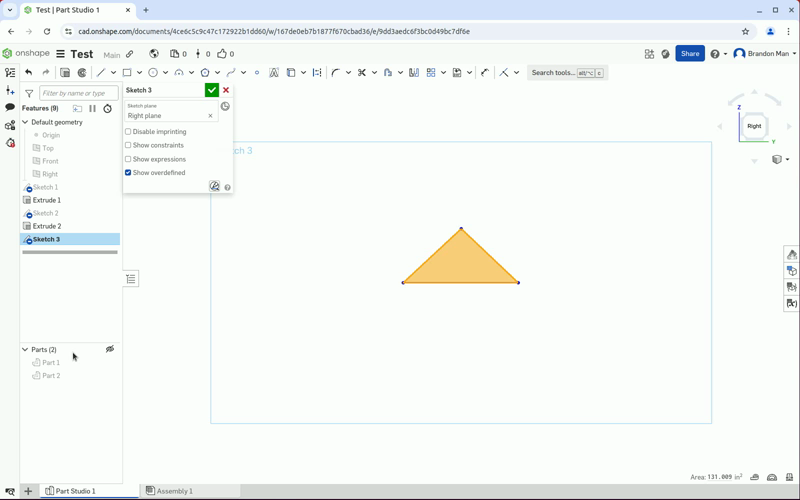
key(shift+e)
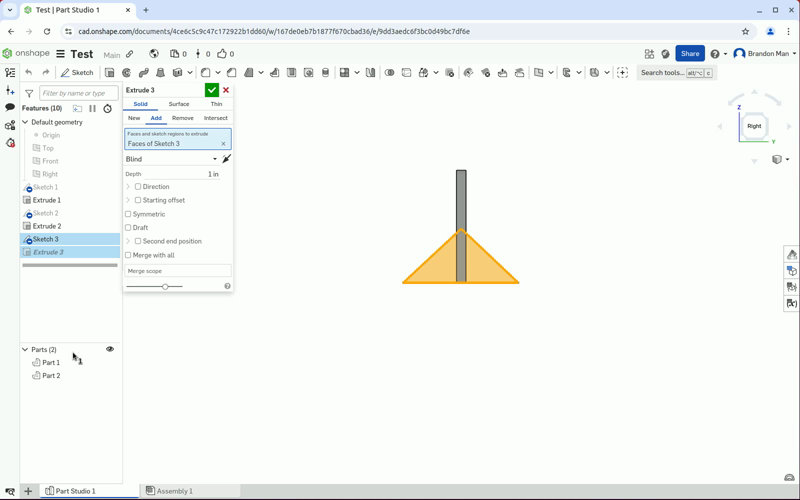
mouse_move(143, 106)
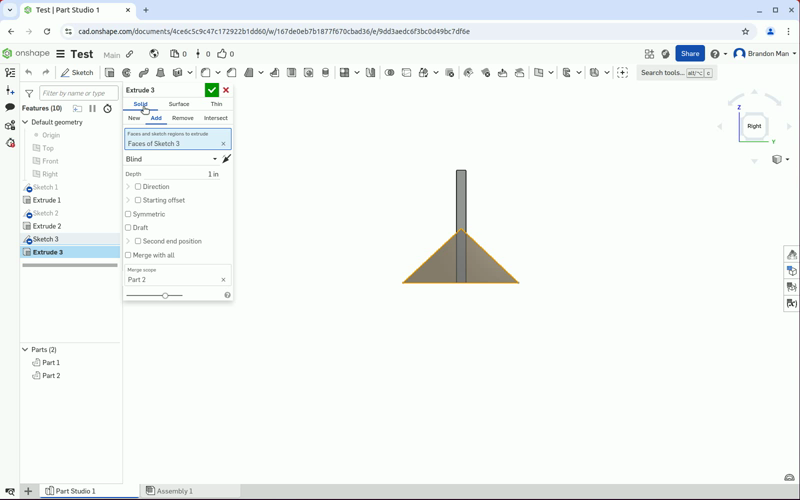
click(143, 106)
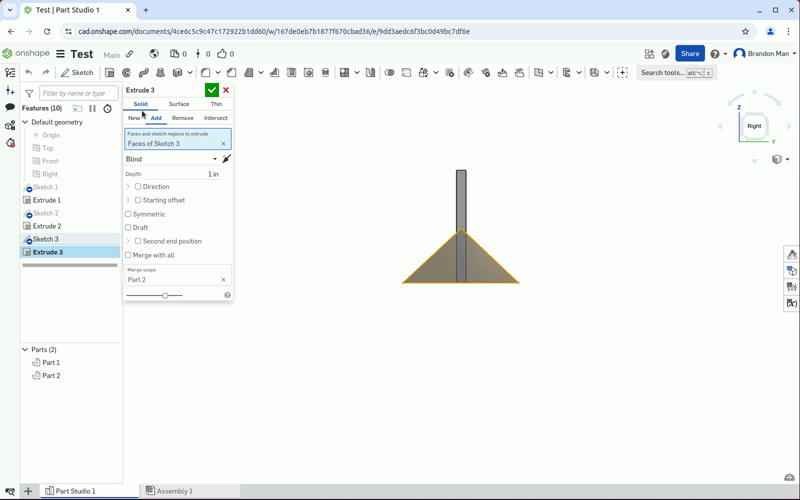
mouse_move(137, 120)
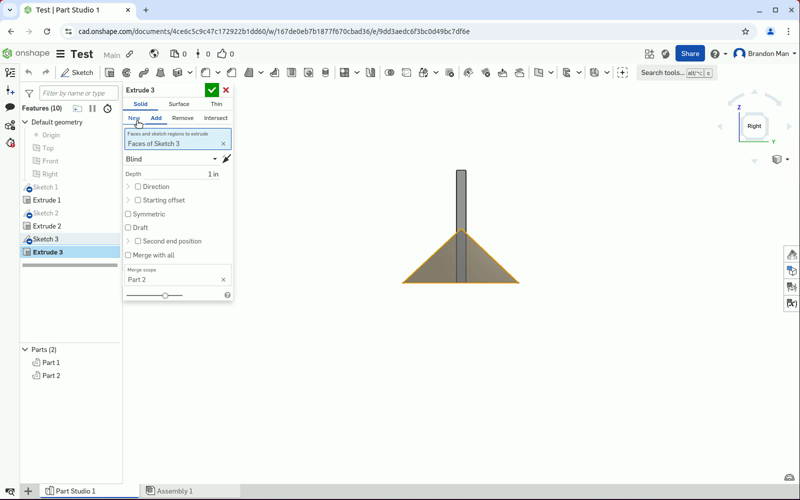
click(137, 120)
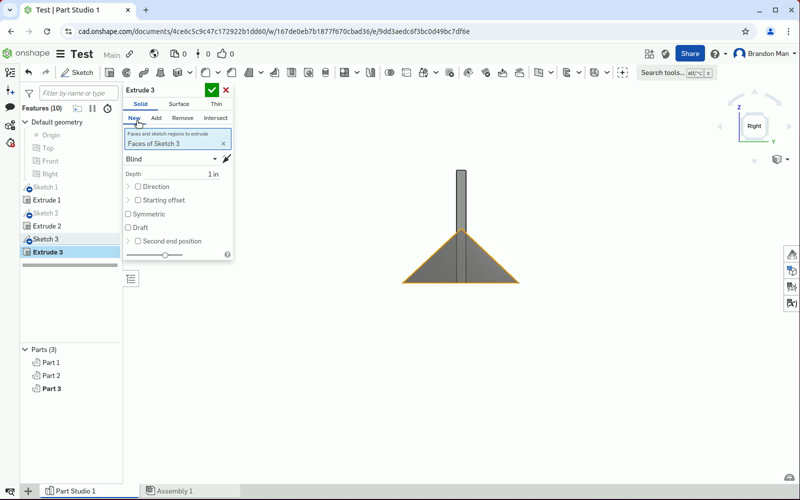
key(tab, 4)
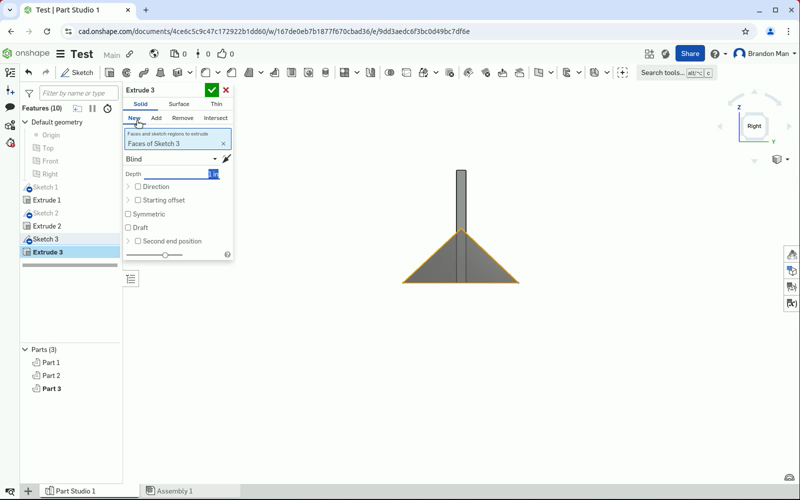
text(1.926)
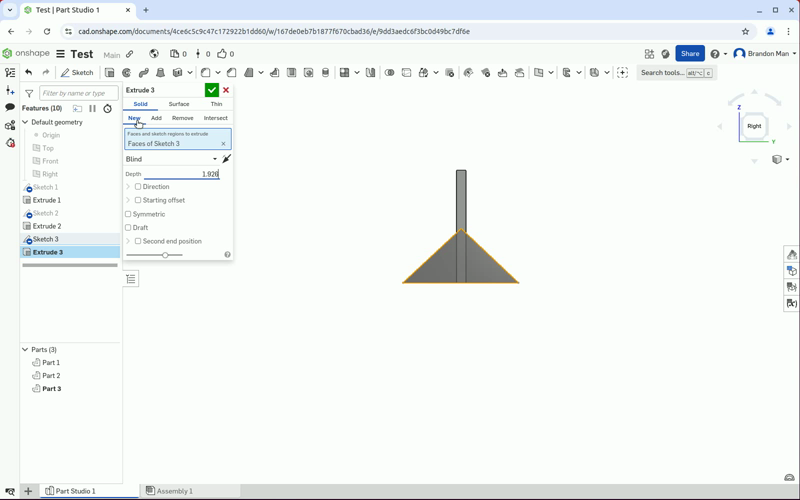
key(tab, 3)
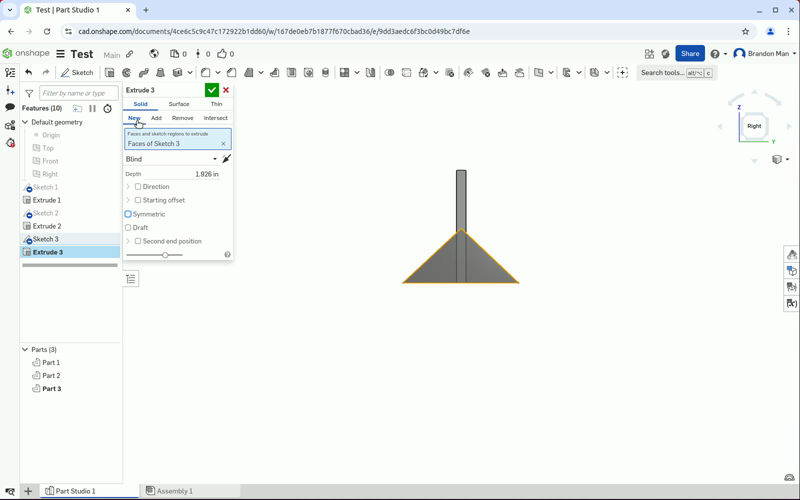
key(space)
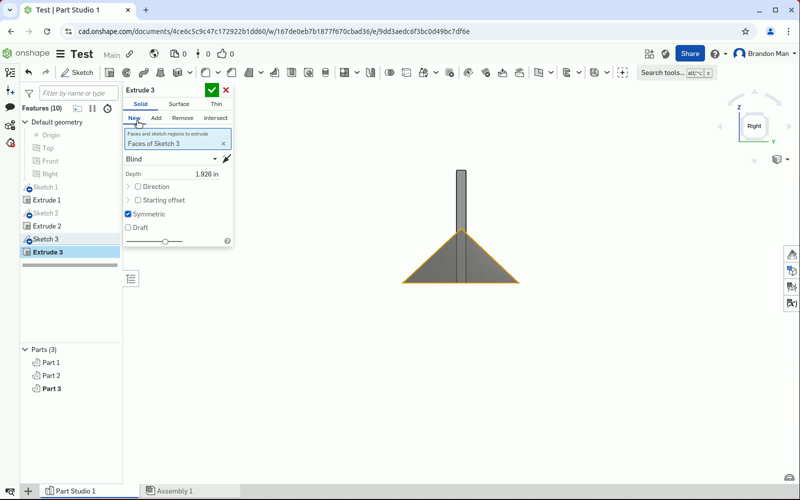
key(enter)
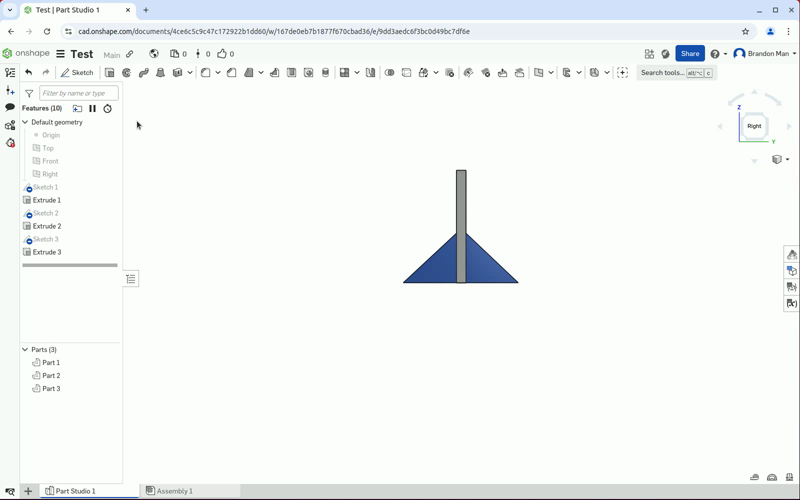
key(shift+h)
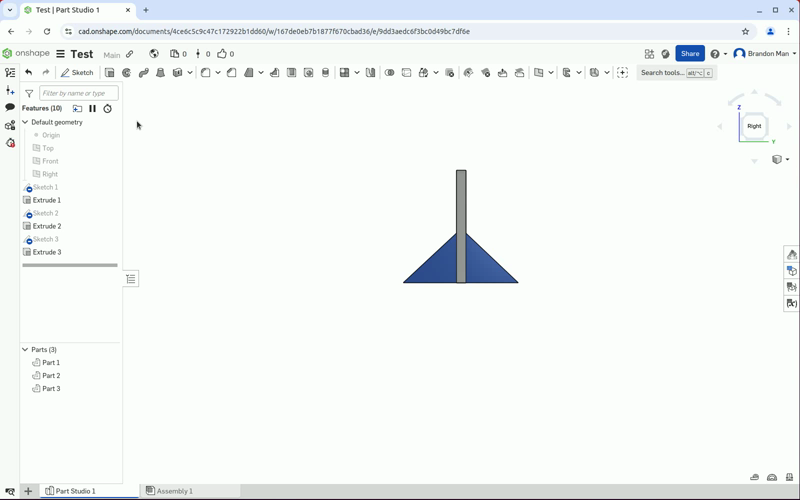
key(shift+h)
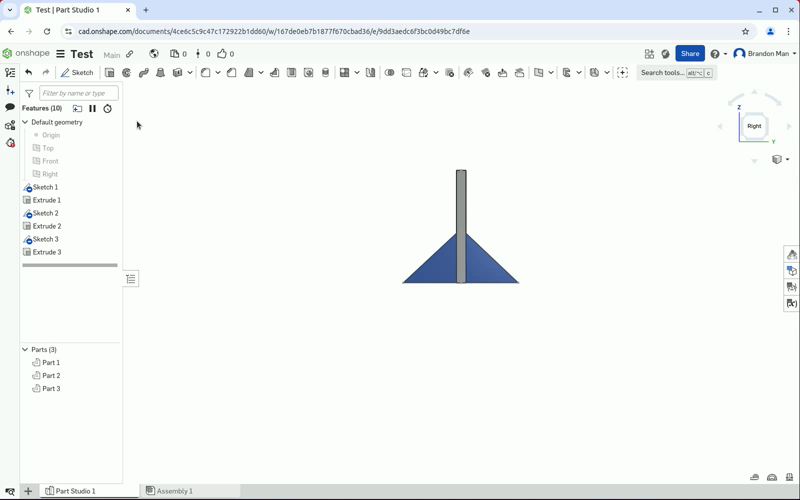
key(shift+7)
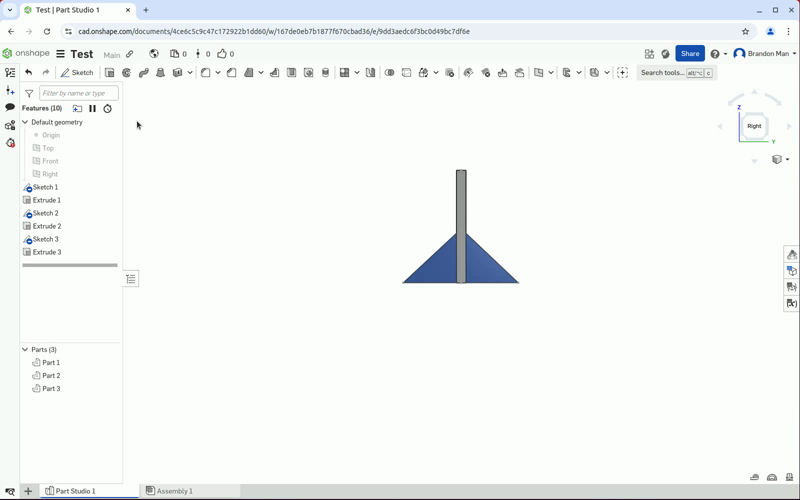
key(right, 2)
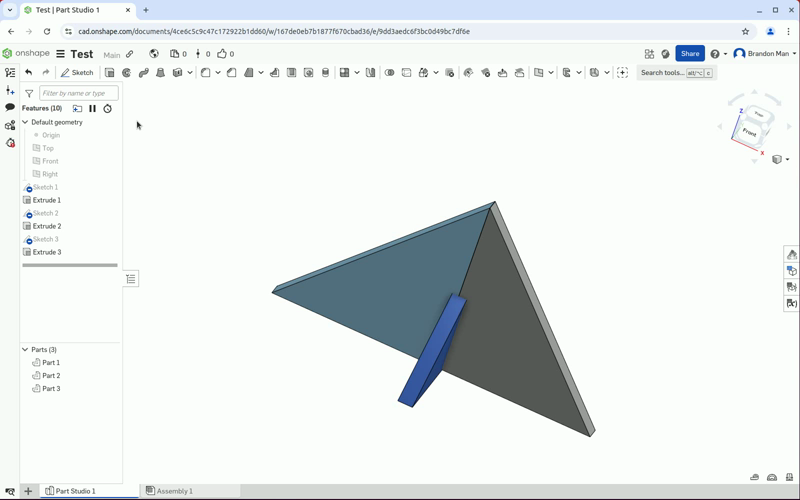
key(down, 2)
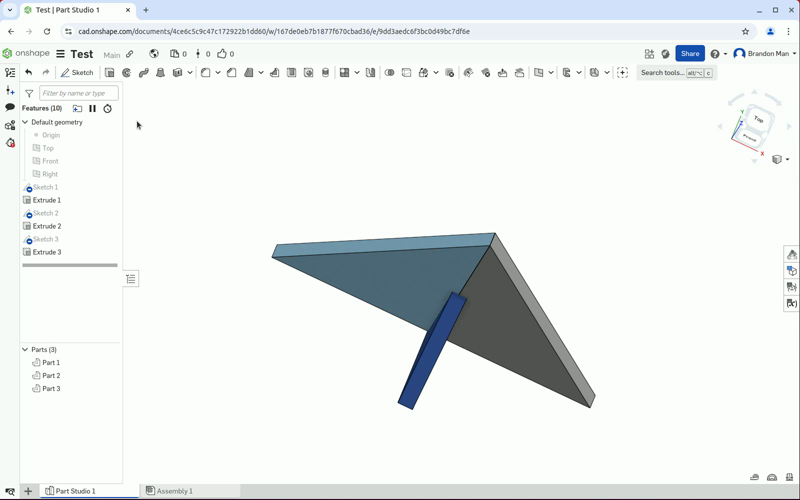
key(up, 2)
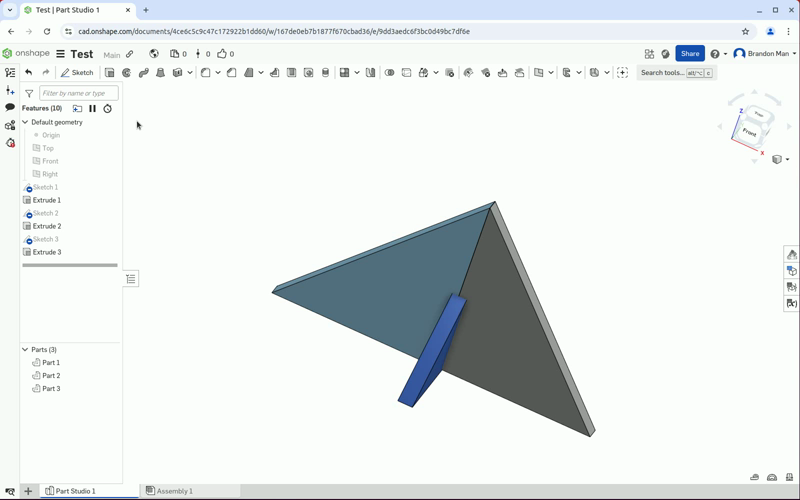
key(left, 2)
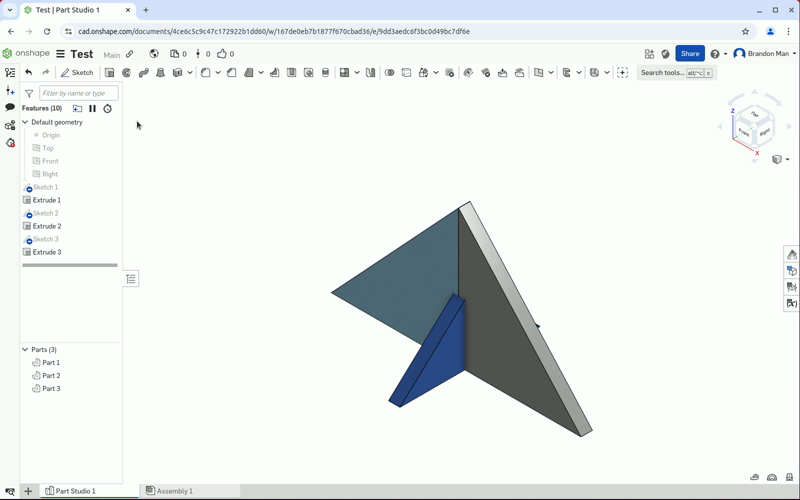
mouse_move(73, 189)
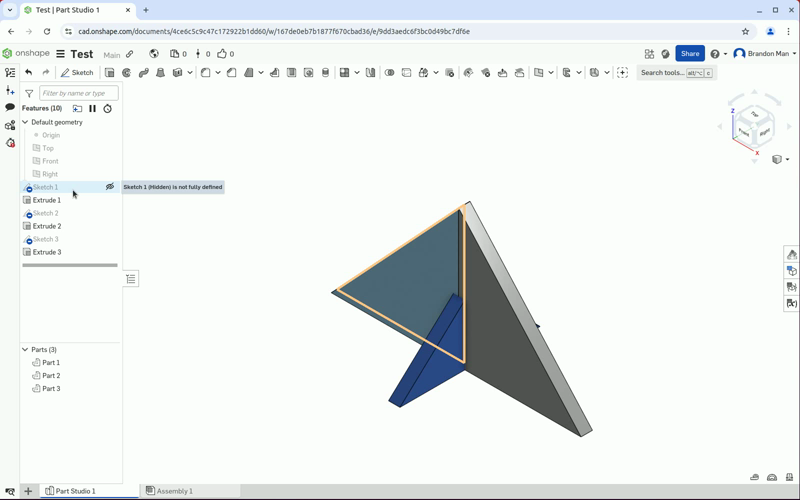
click(73, 189)